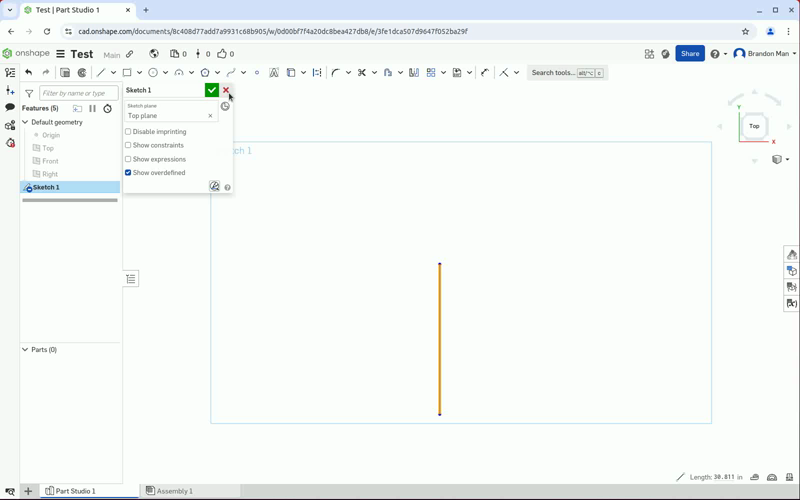
key(shift+h)
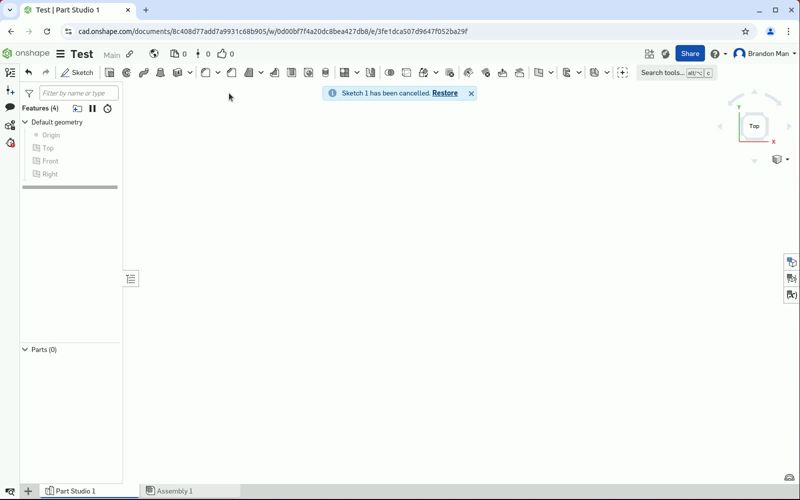
mouse_move(73, 352)
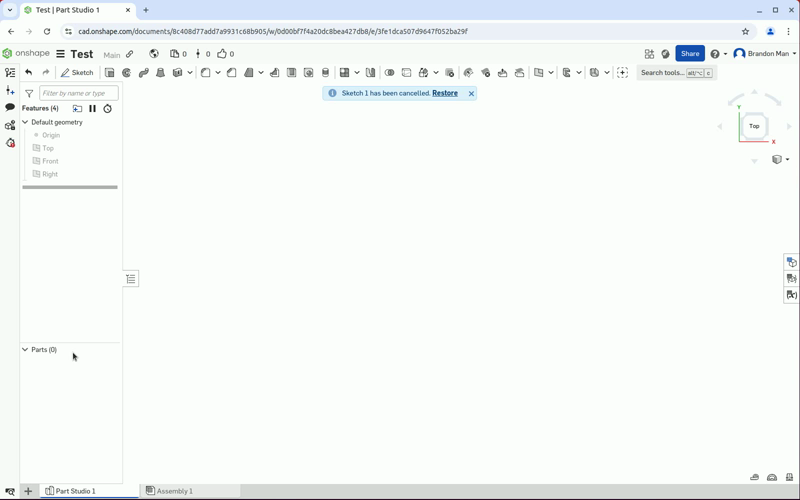
key(y)
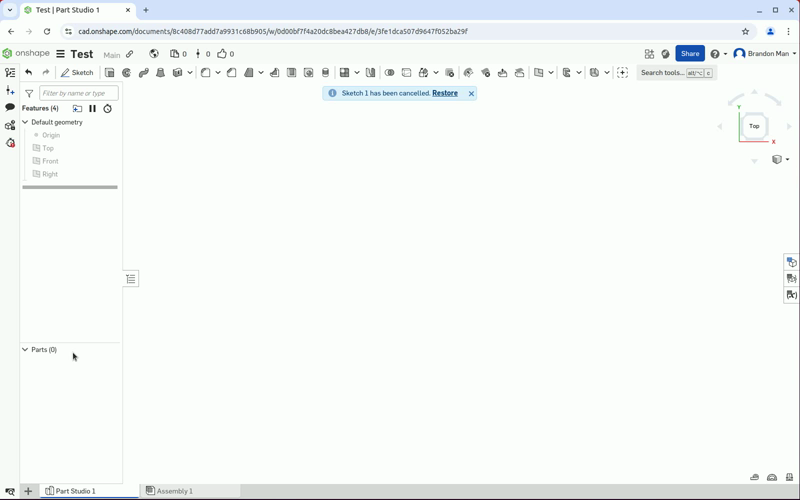
key(shift+p)
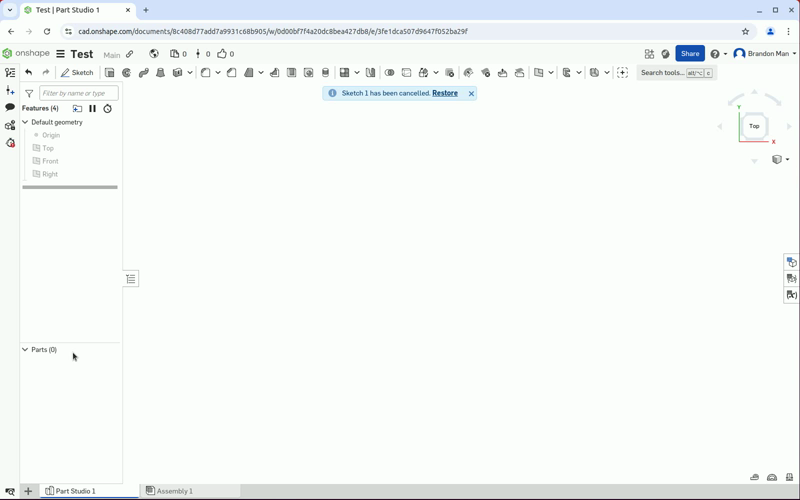
key(space)
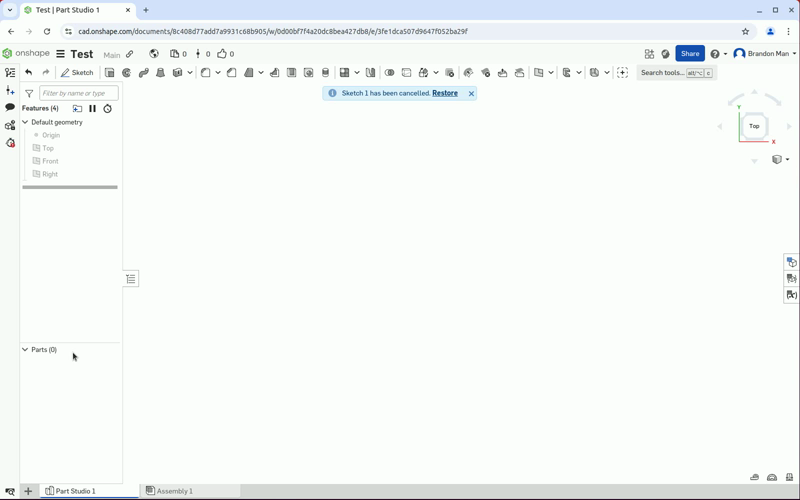
key_down(shift)
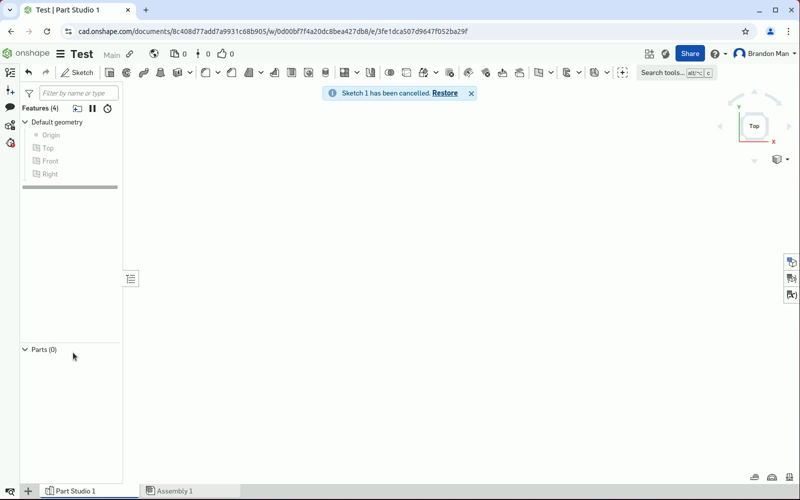
key(up)
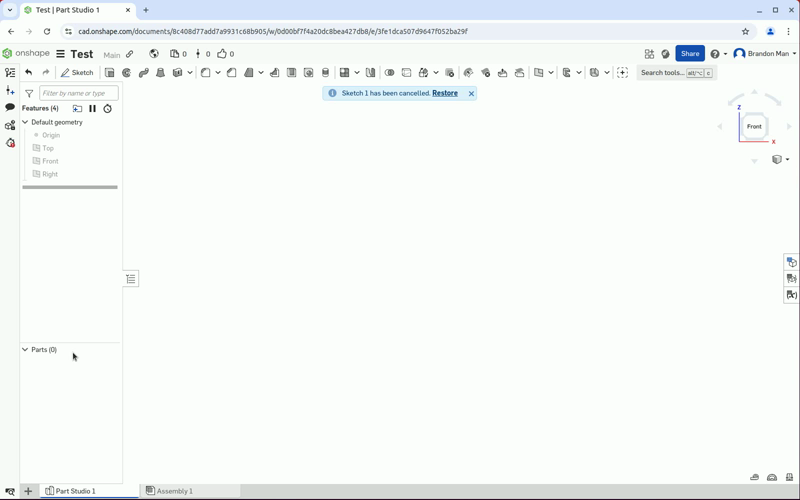
key_up(shift)
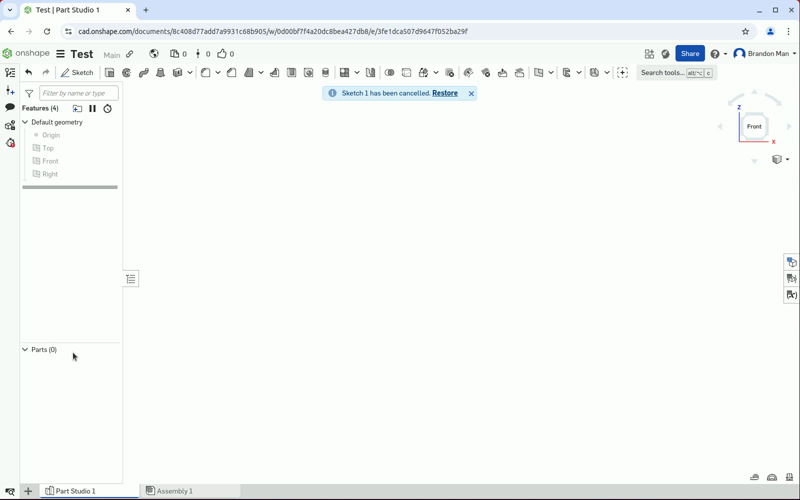
mouse_move(73, 352)
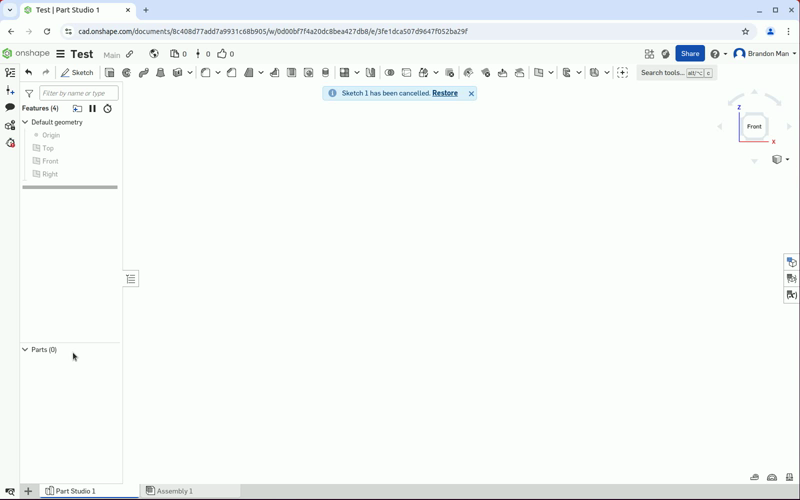
key(shift+y)
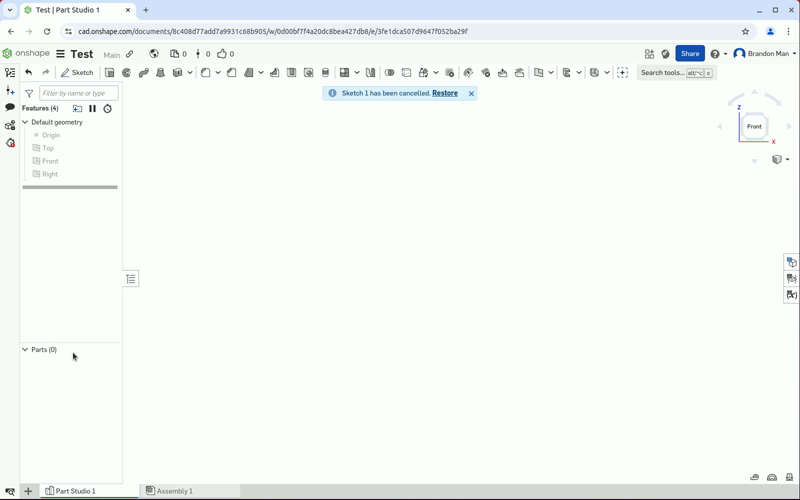
key(shift+s)
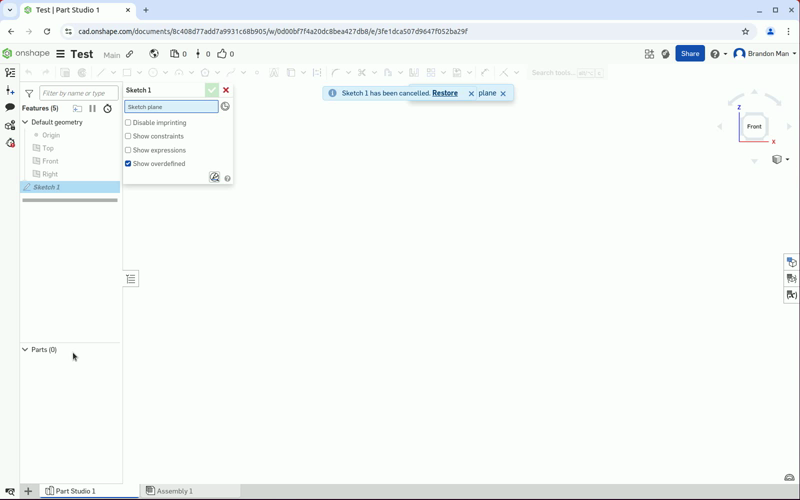
mouse_move(73, 163)
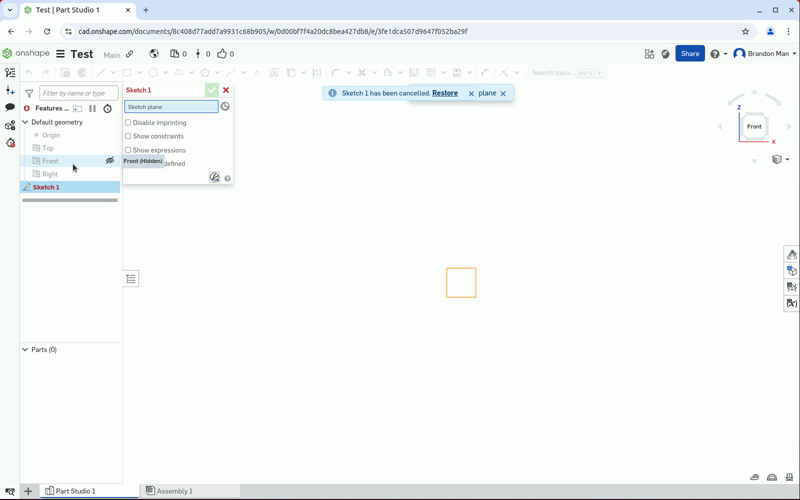
click(73, 163)
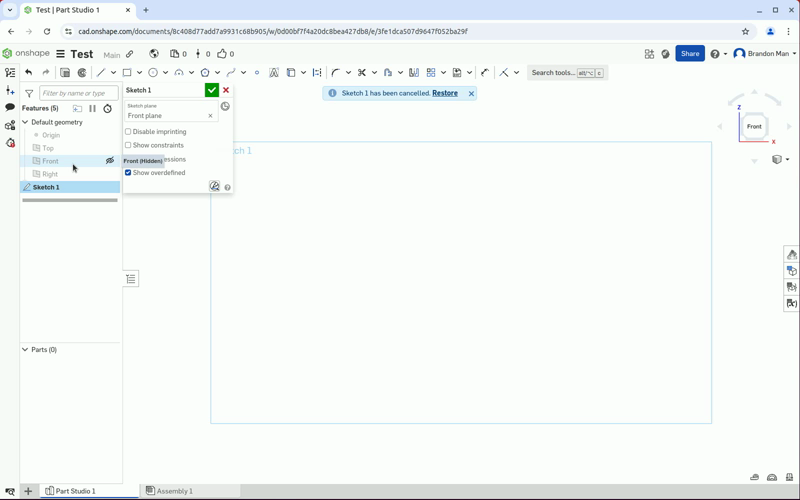
mouse_move(73, 352)
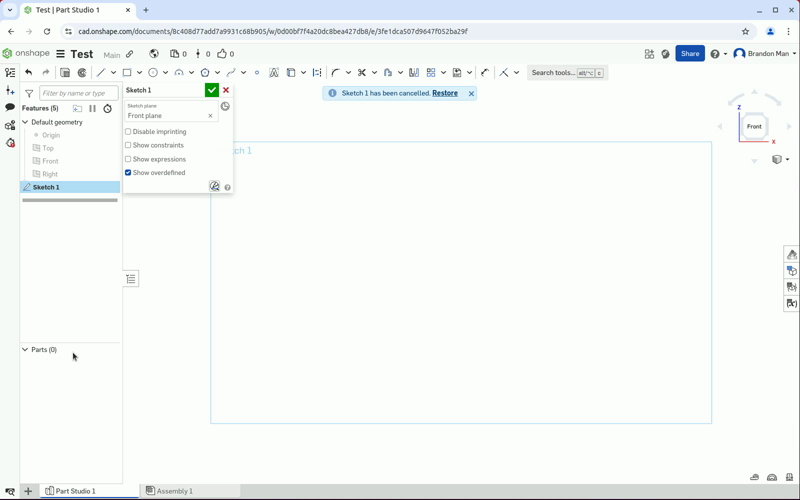
key(y)
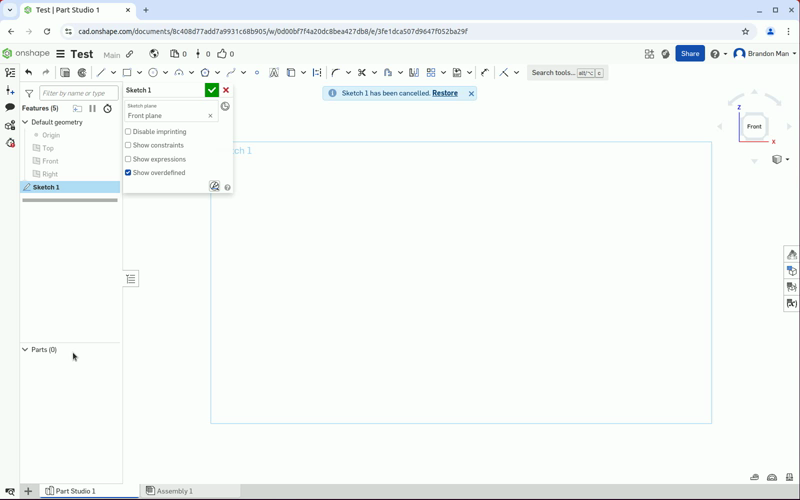
key(l)
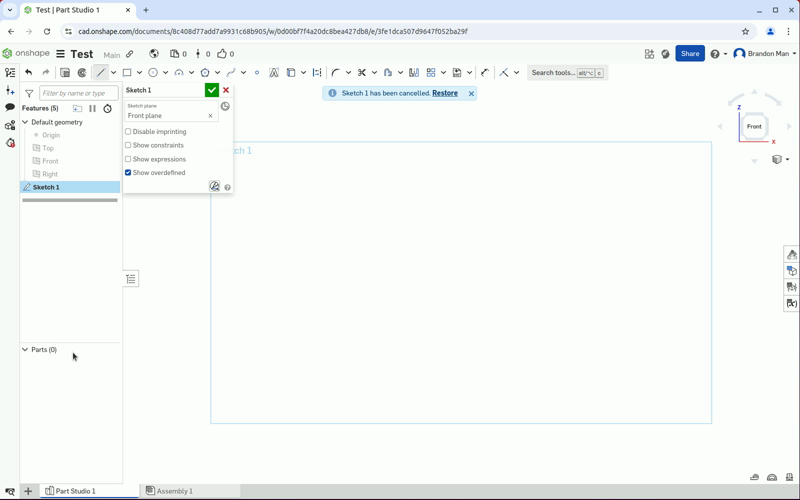
key_down(shift)
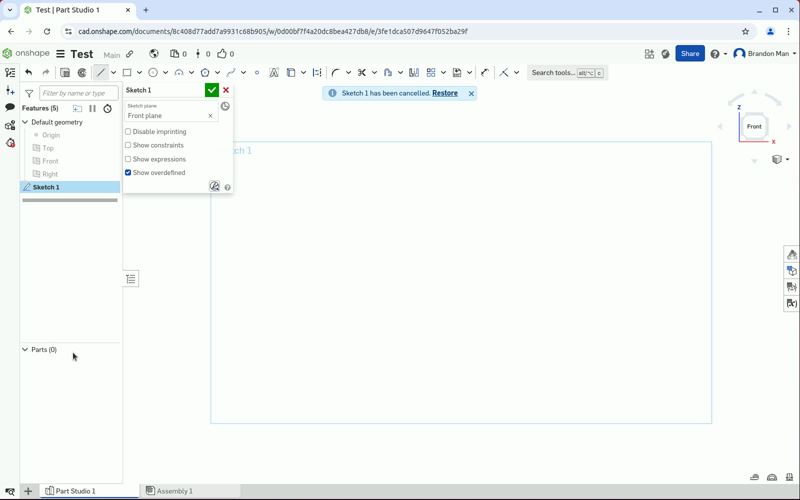
mouse_move(348, 282)
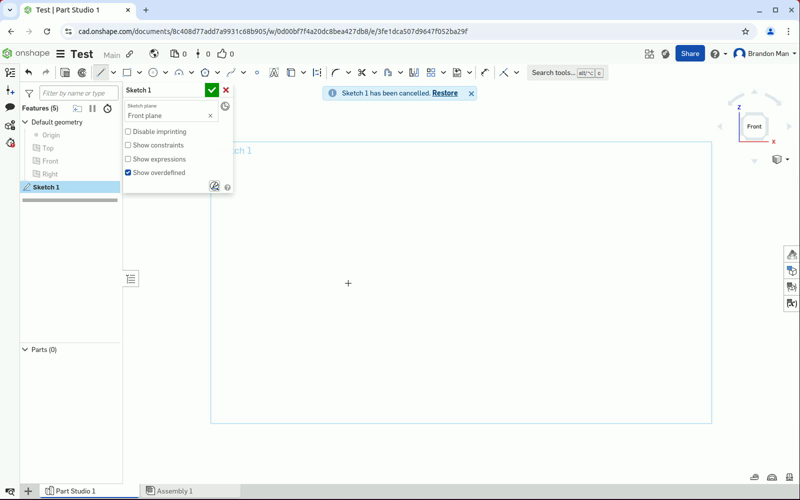
click(348, 282)
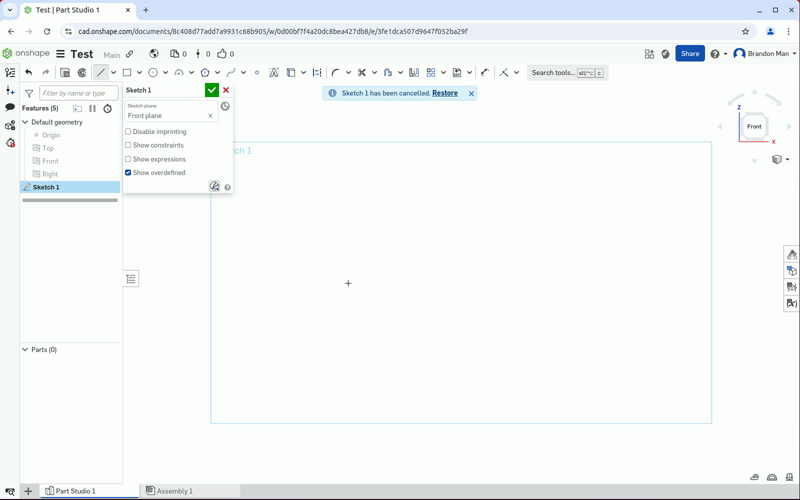
key_up(shift)
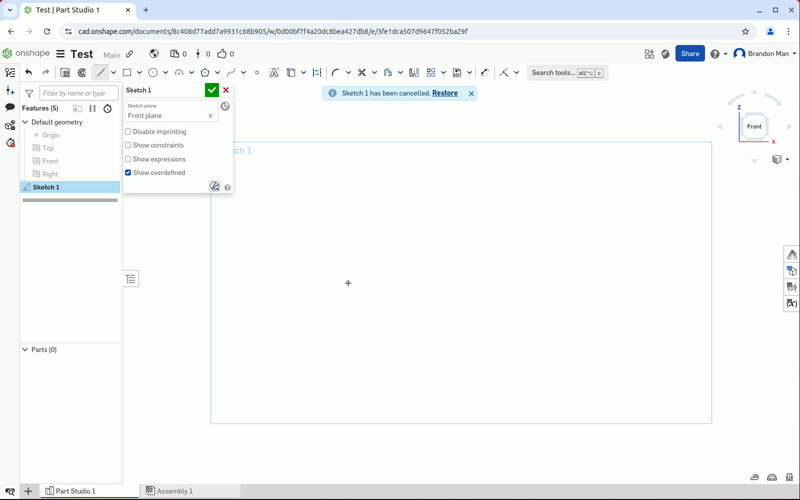
key_down(shift)
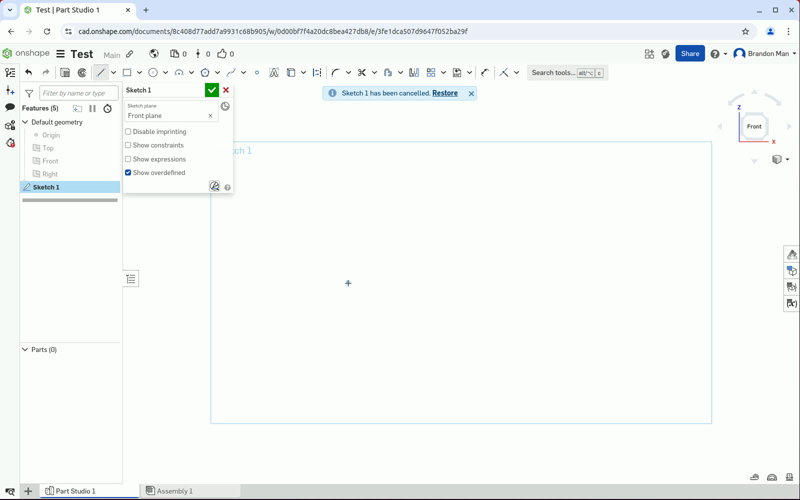
mouse_move(471, 282)
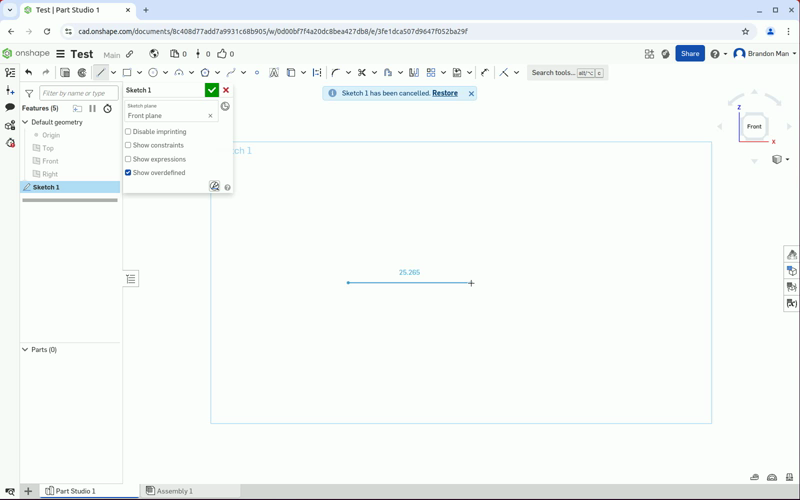
click(471, 282)
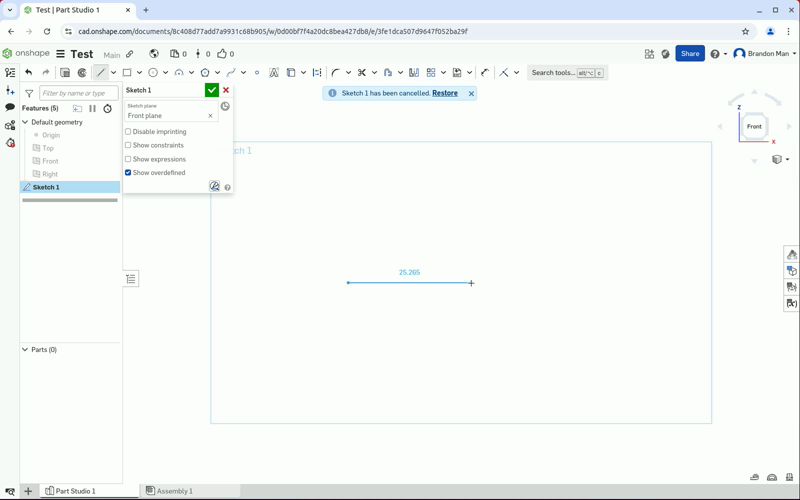
key_up(shift)
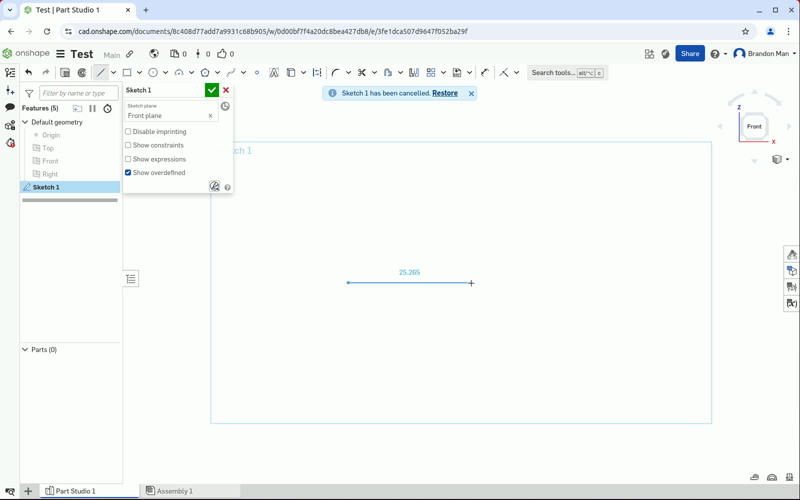
key_down(shift)
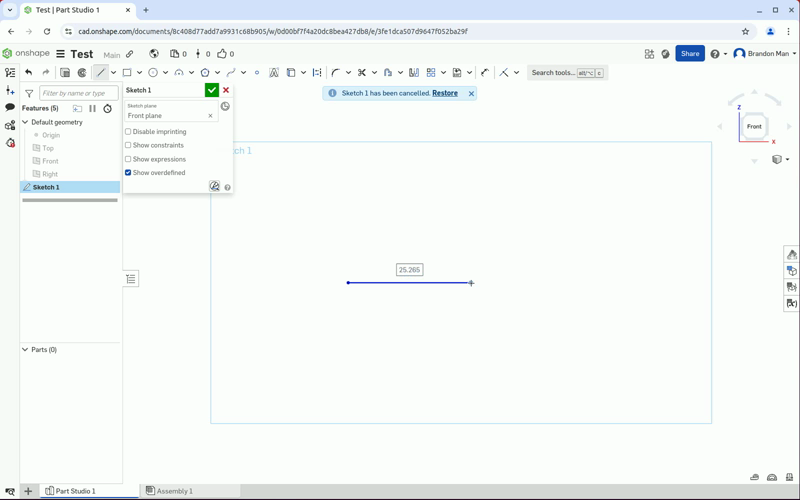
mouse_move(501, 282)
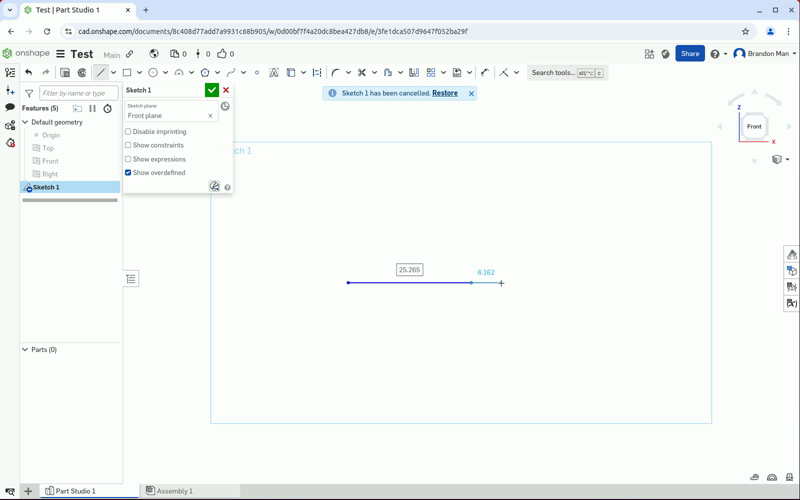
mouse_move(460, 264)
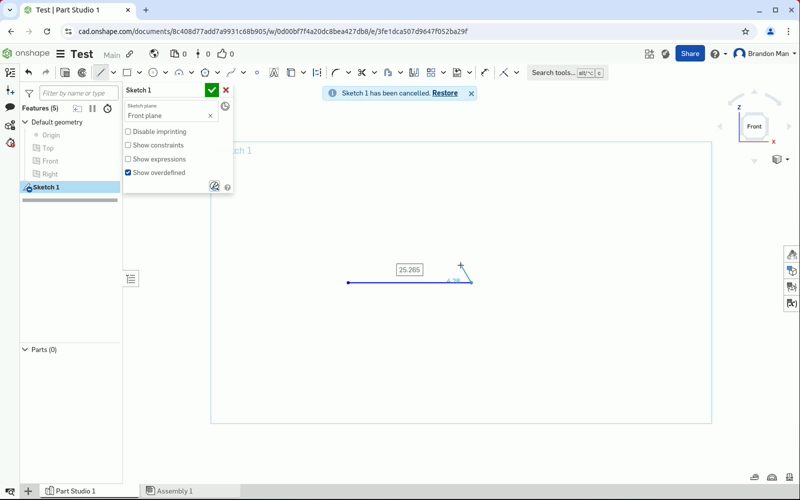
click(460, 264)
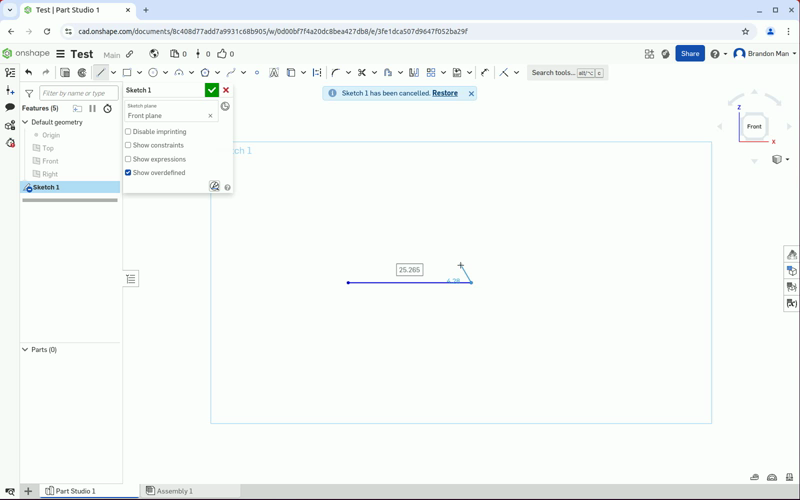
key_up(shift)
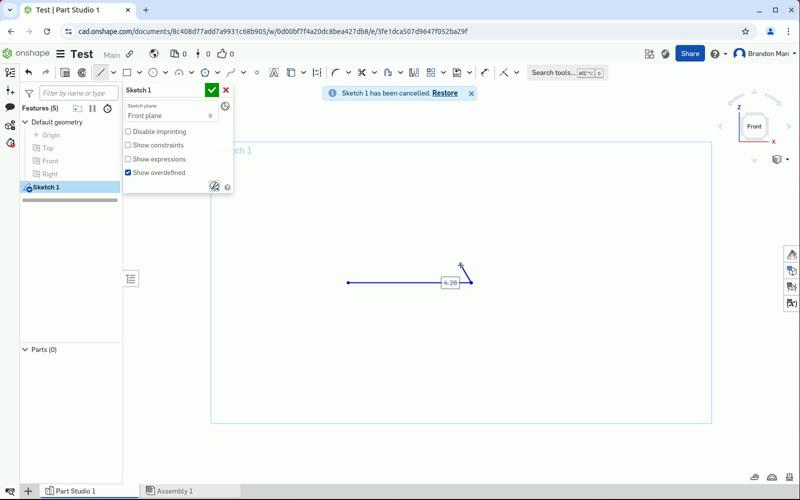
key_down(shift)
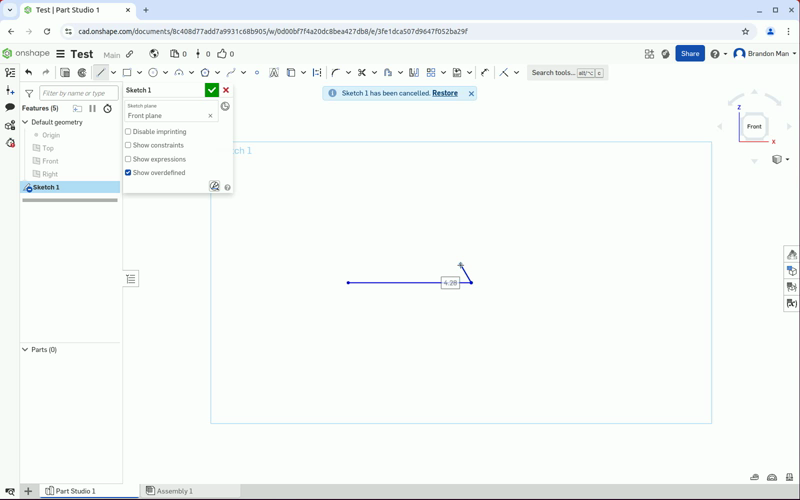
mouse_move(358, 264)
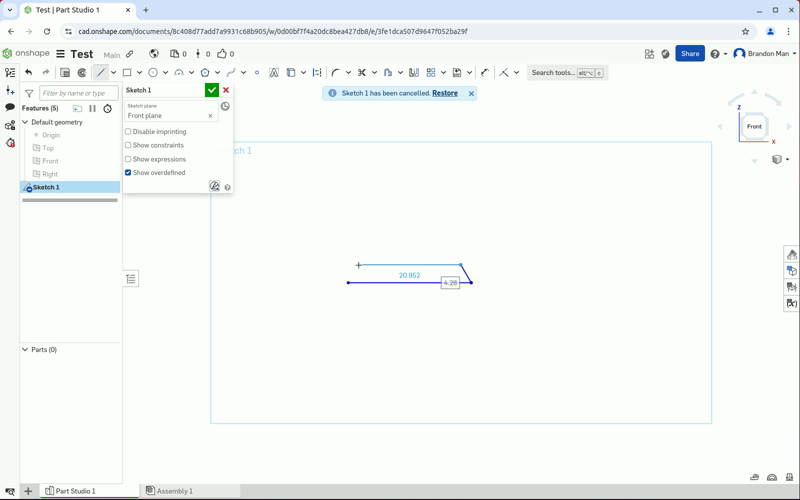
click(358, 264)
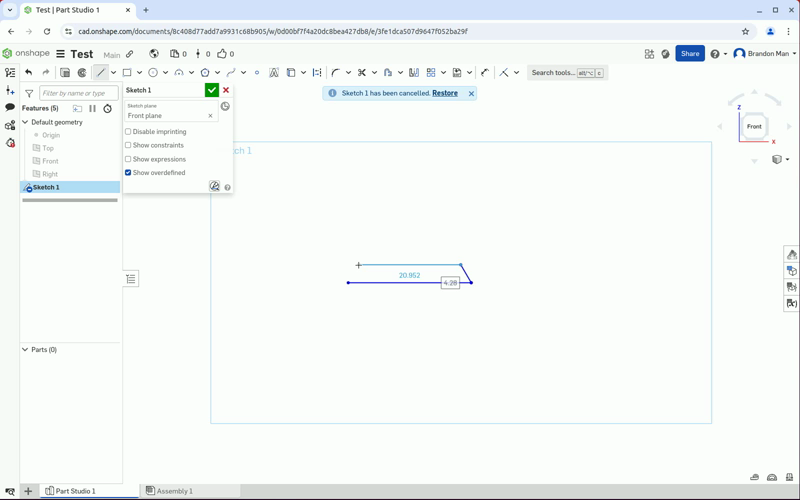
key_up(shift)
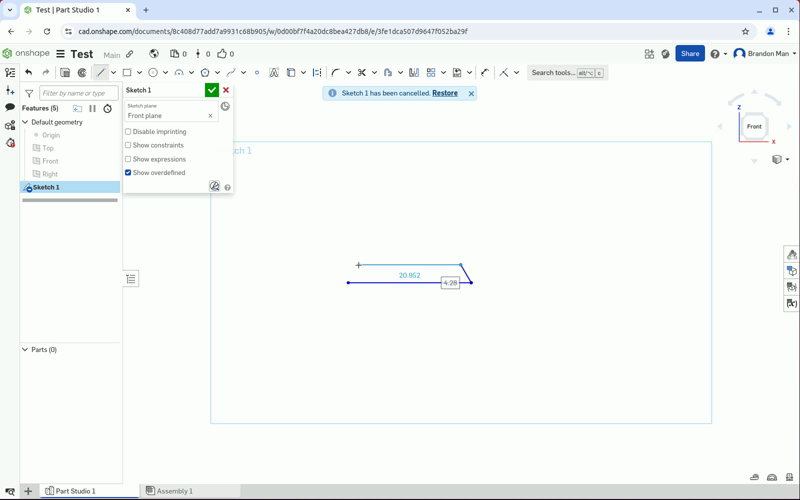
mouse_move(388, 264)
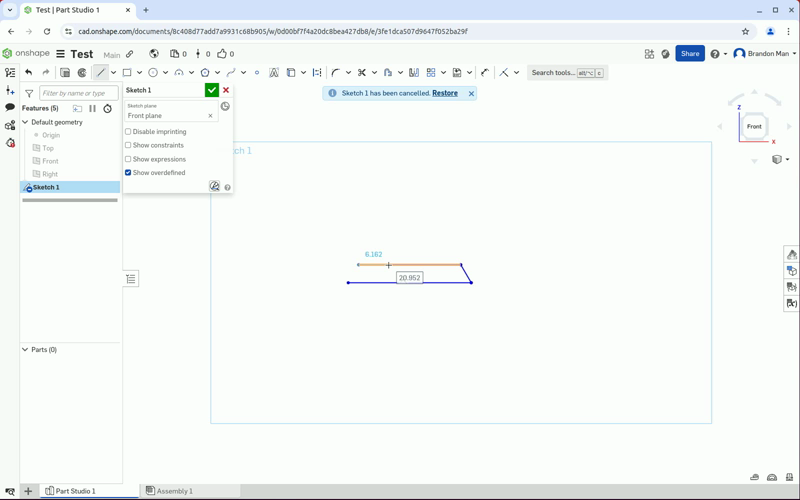
key_down(shift)
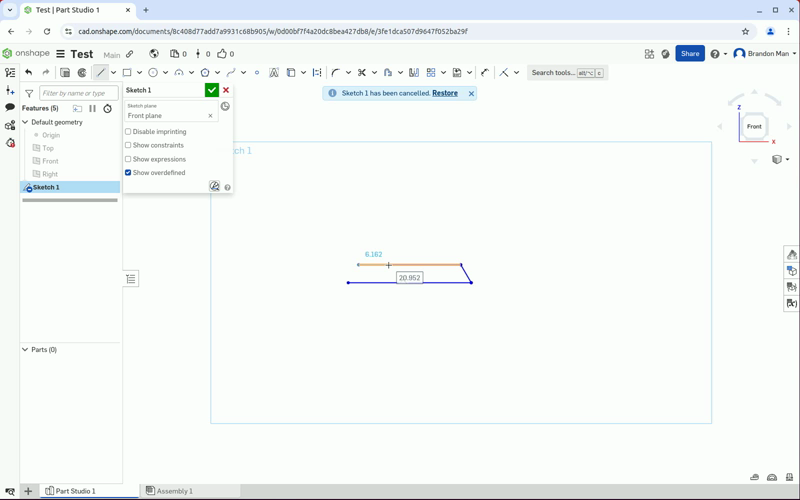
mouse_move(348, 282)
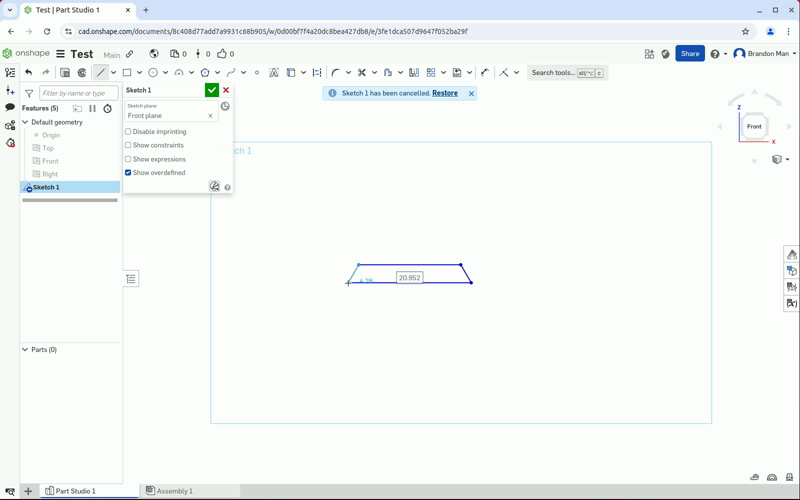
key_up(shift)
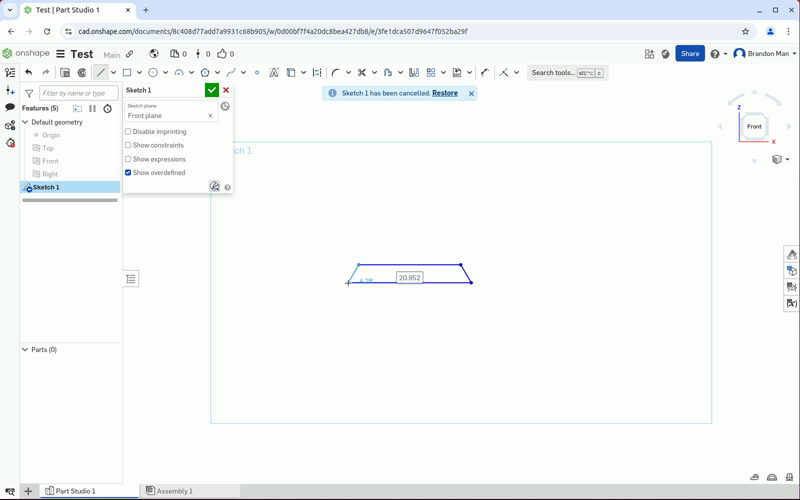
click(348, 282)
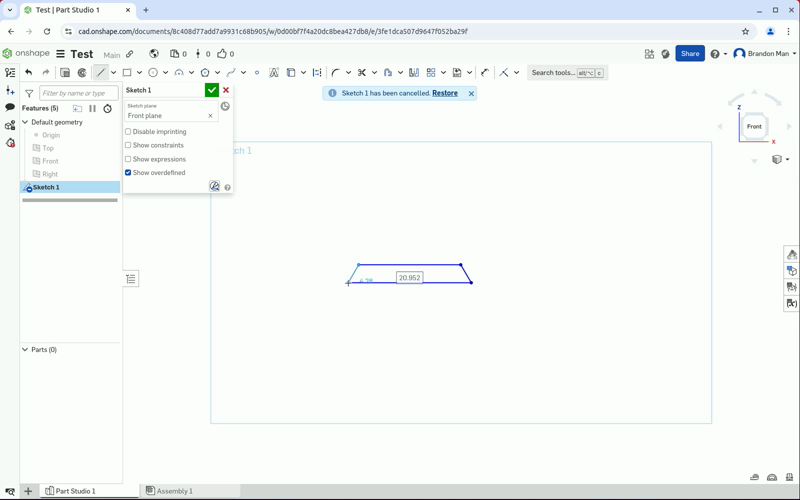
key(esc)
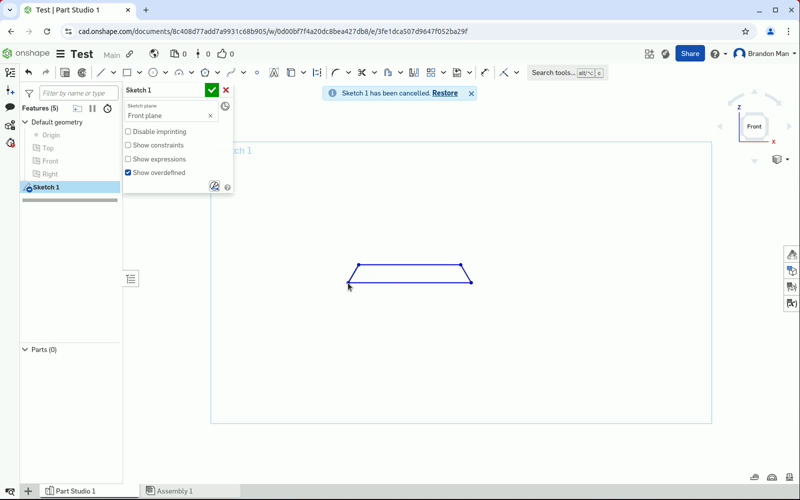
mouse_move(379, 276)
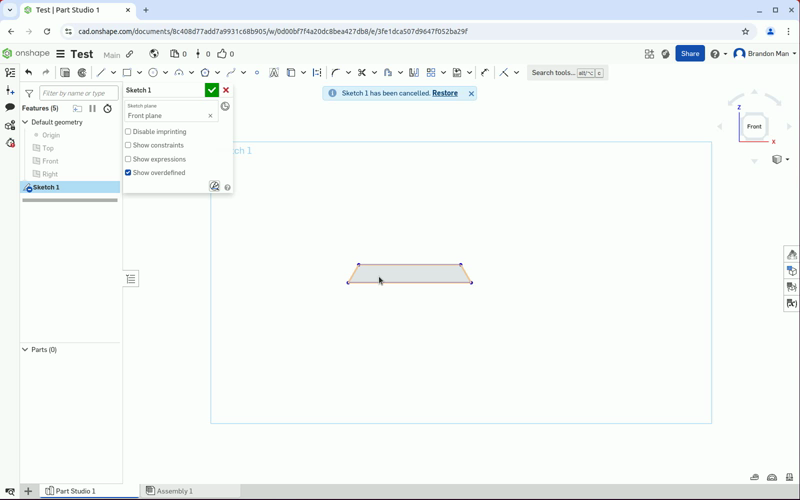
click(379, 276)
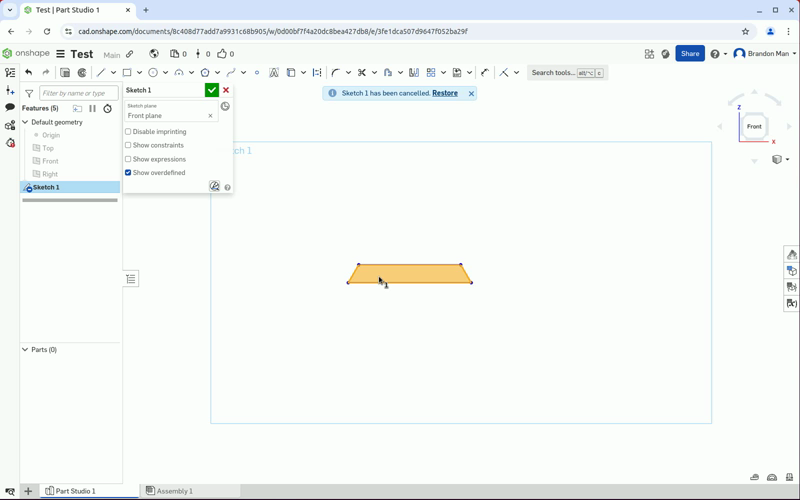
mouse_move(73, 352)
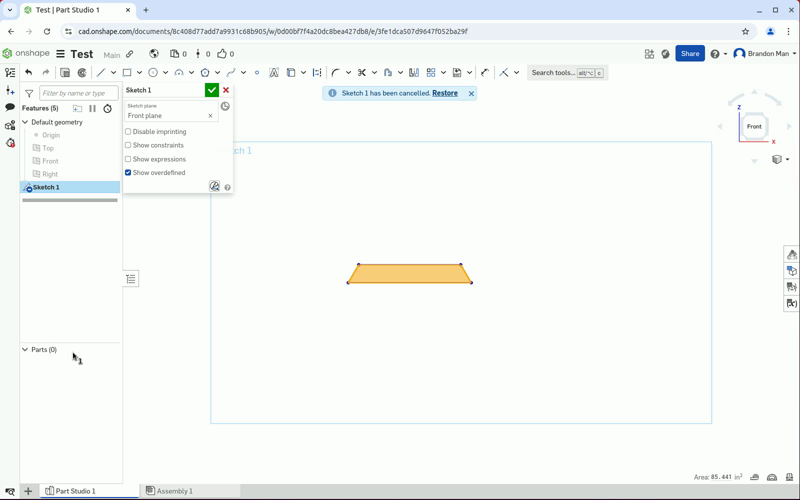
key(shift+y)
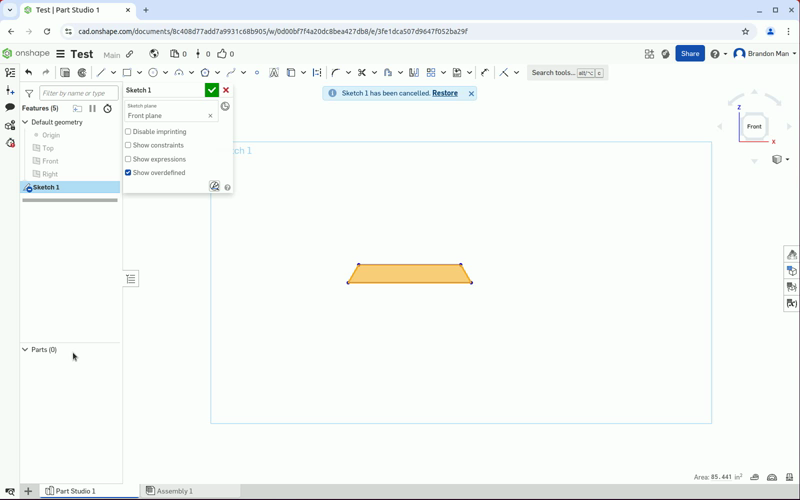
key(shift+e)
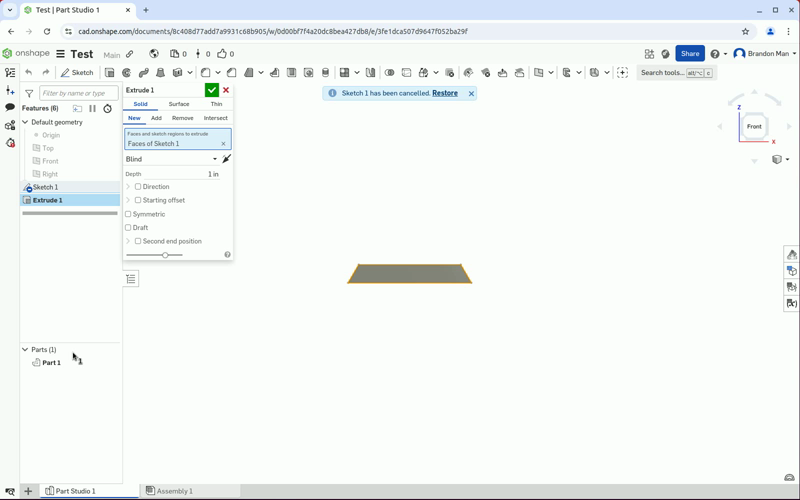
mouse_move(143, 106)
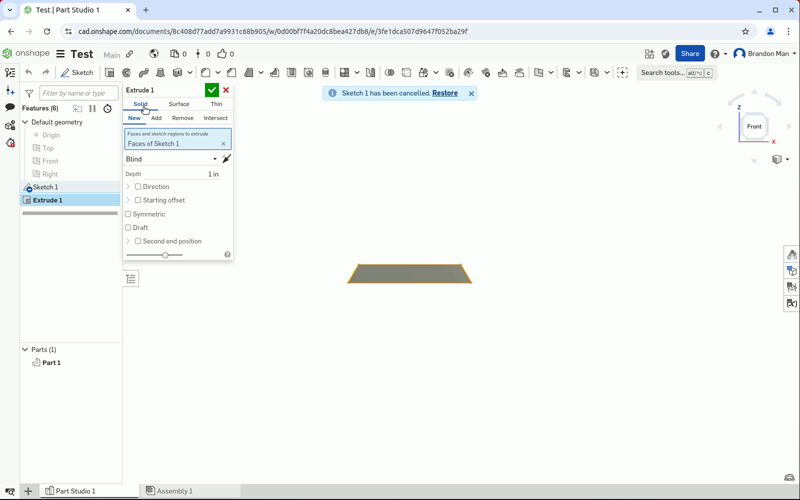
click(143, 106)
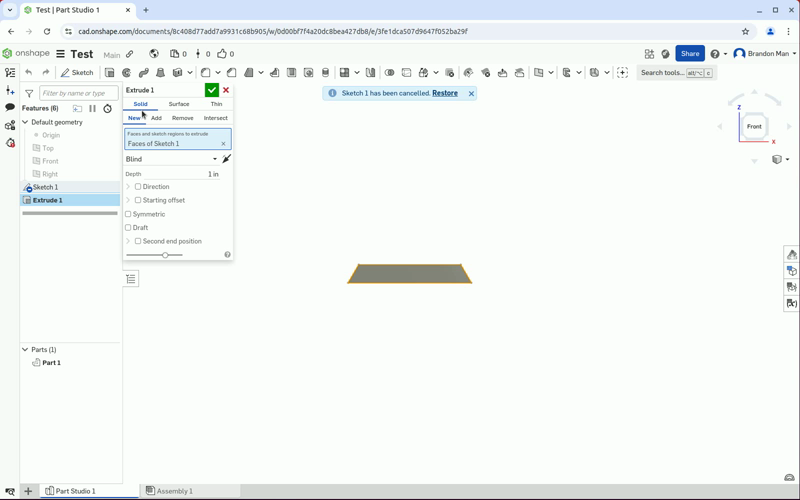
mouse_move(137, 120)
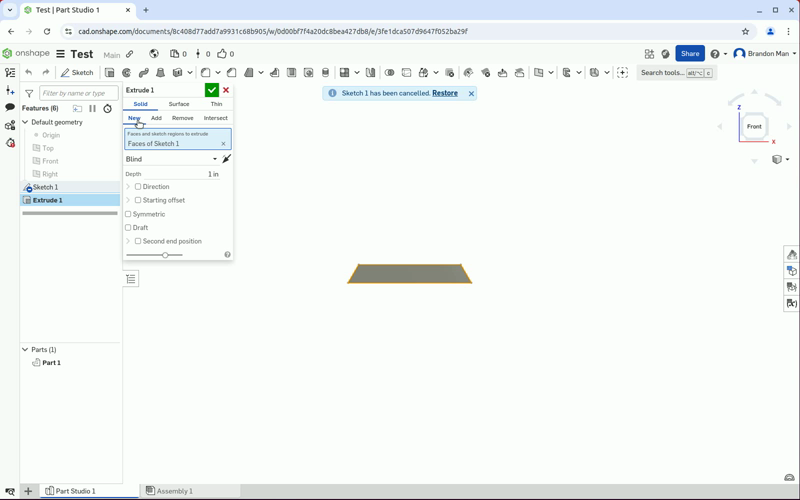
click(137, 120)
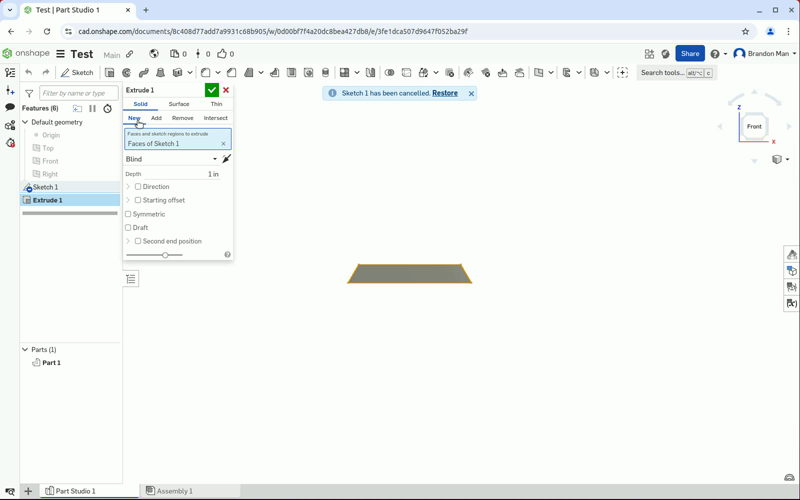
key(tab, 4)
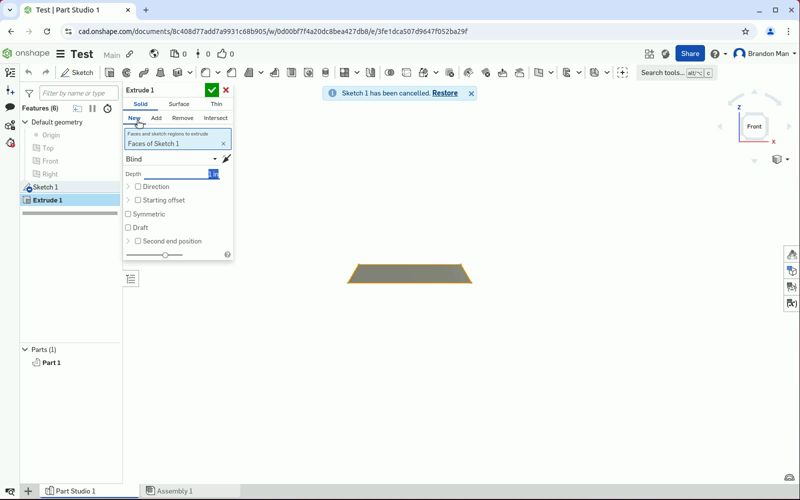
text(4.333)
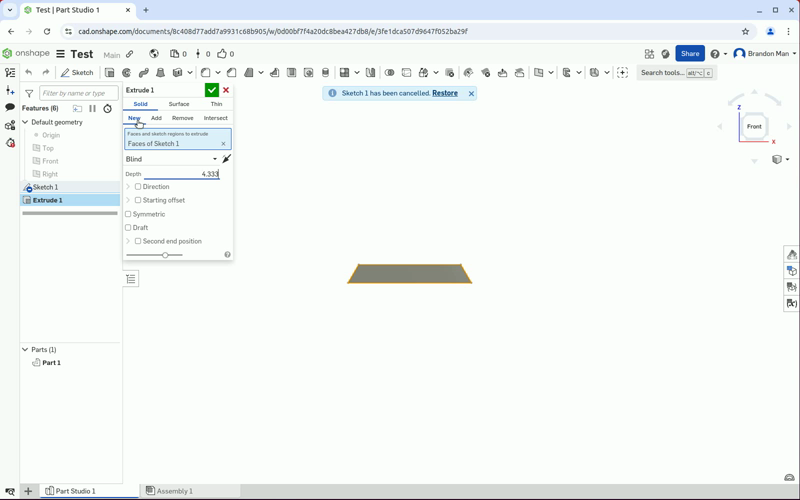
key(enter)
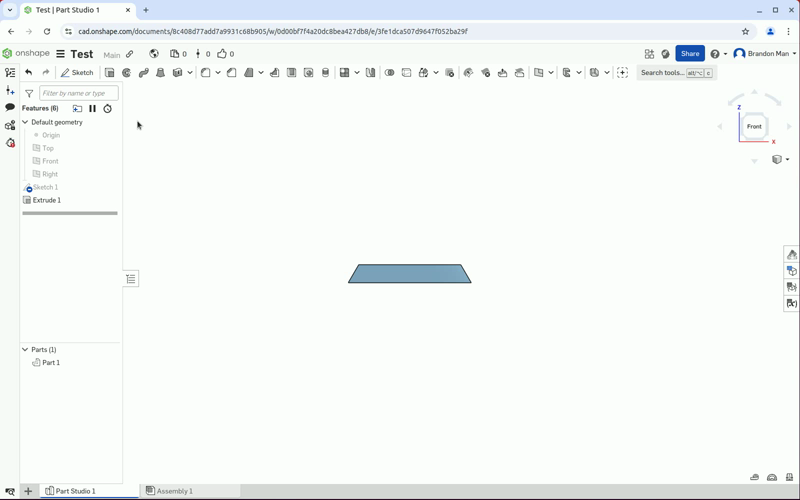
key(shift+h)
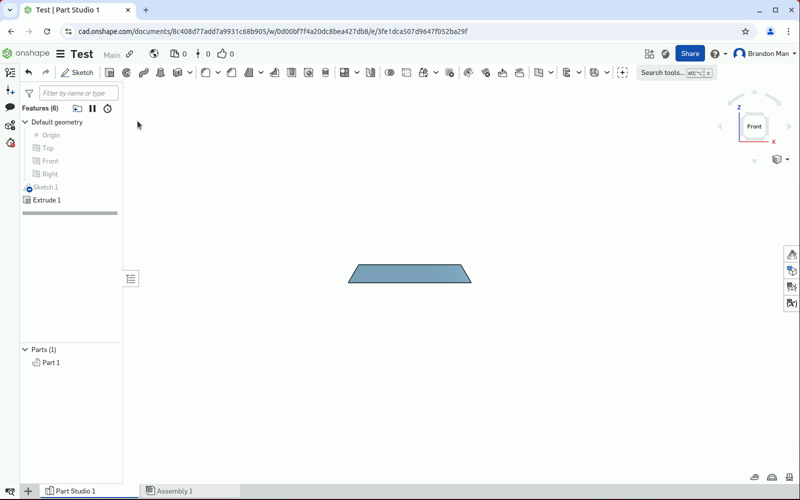
key(shift+h)
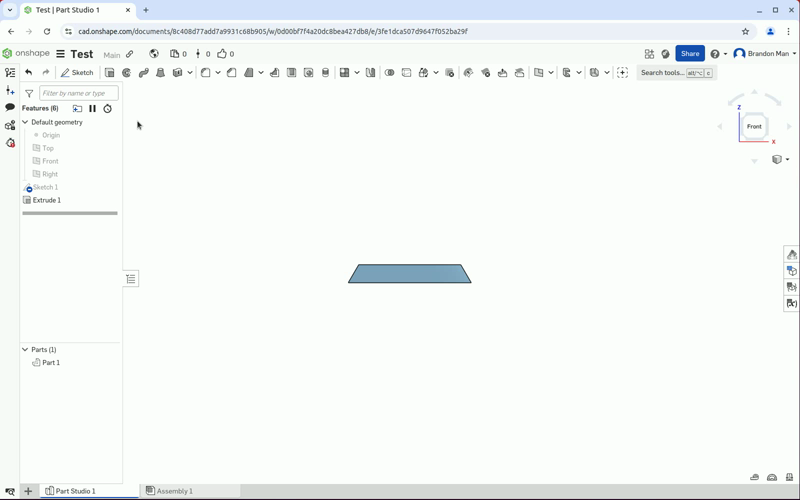
mouse_move(73, 189)
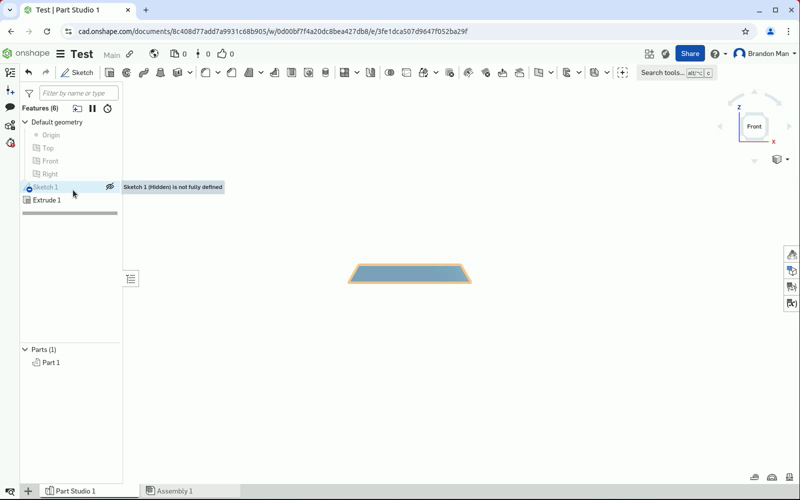
click(73, 189)
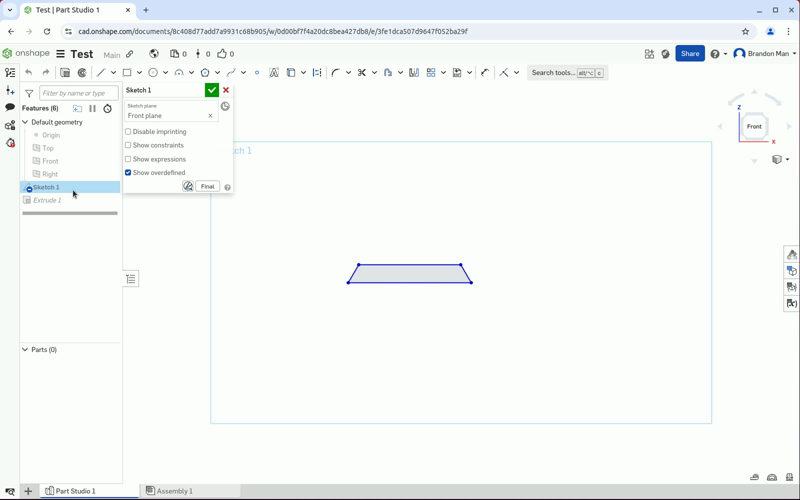
mouse_move(229, 92)
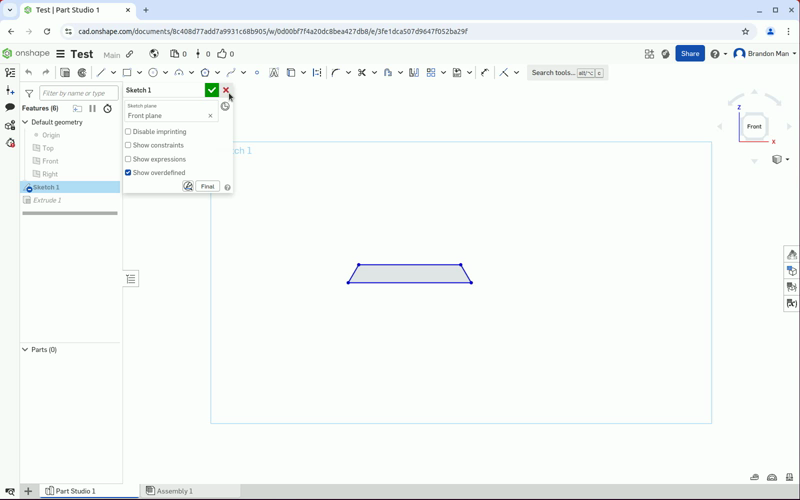
click(229, 92)
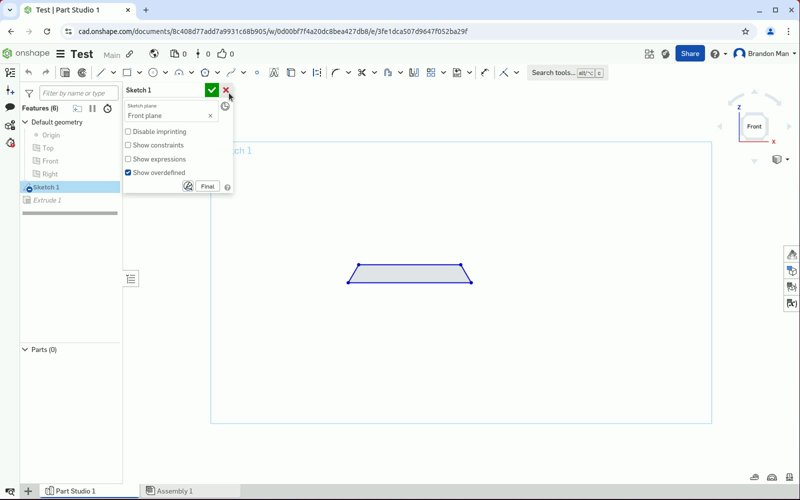
key(shift+s)
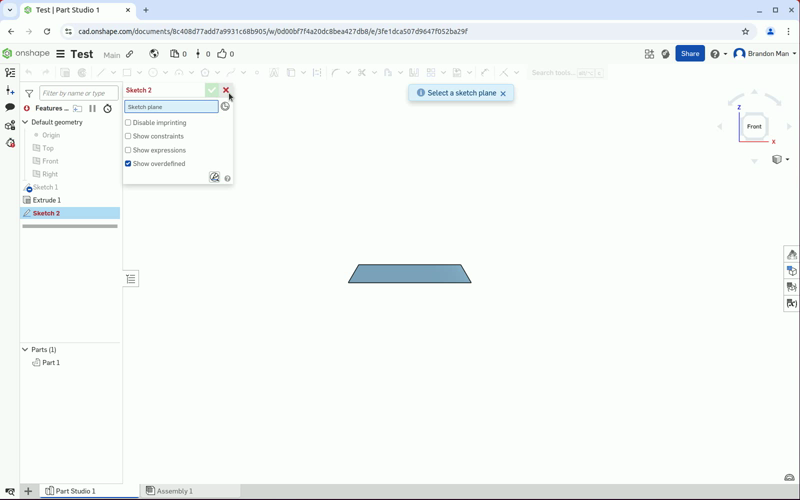
mouse_move(73, 163)
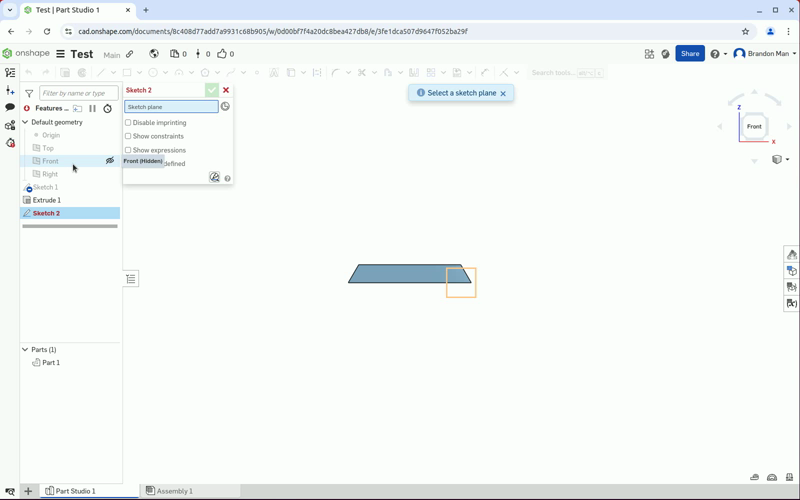
click(73, 163)
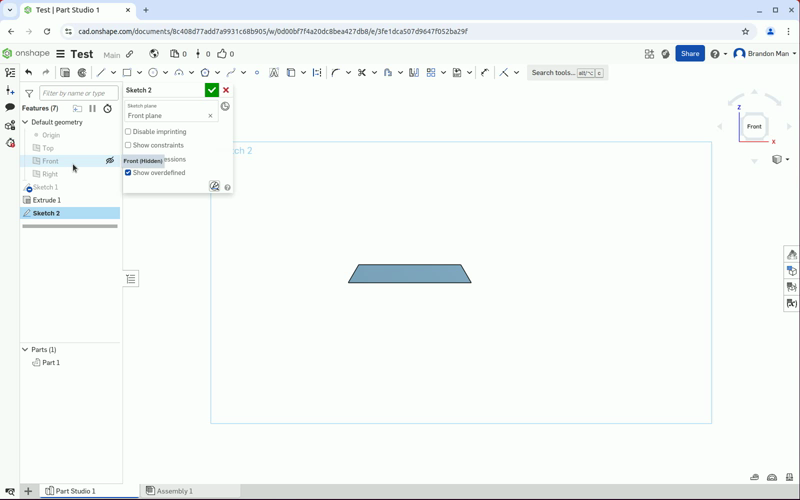
mouse_move(73, 352)
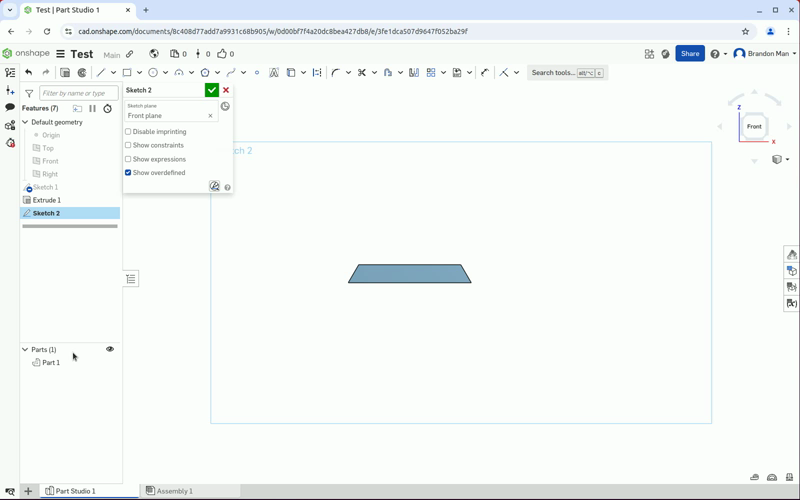
key(y)
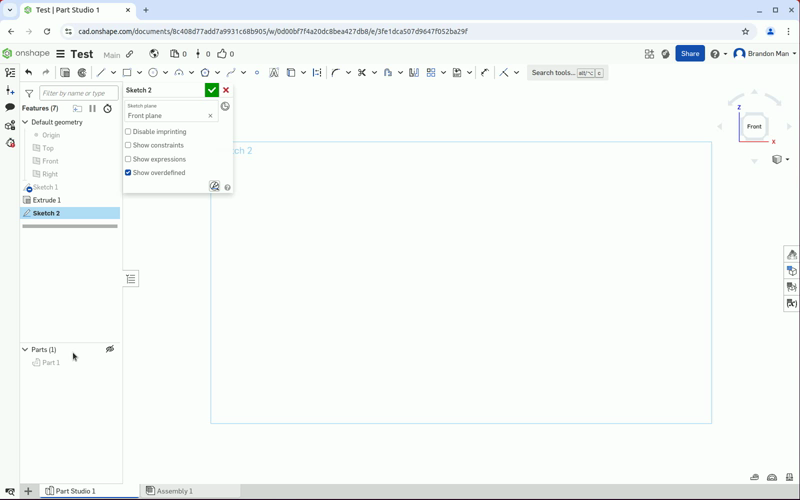
key(l)
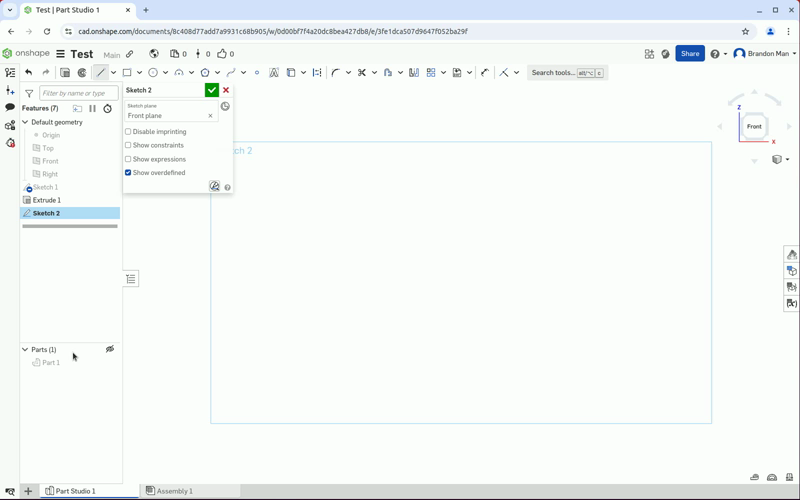
key_down(shift)
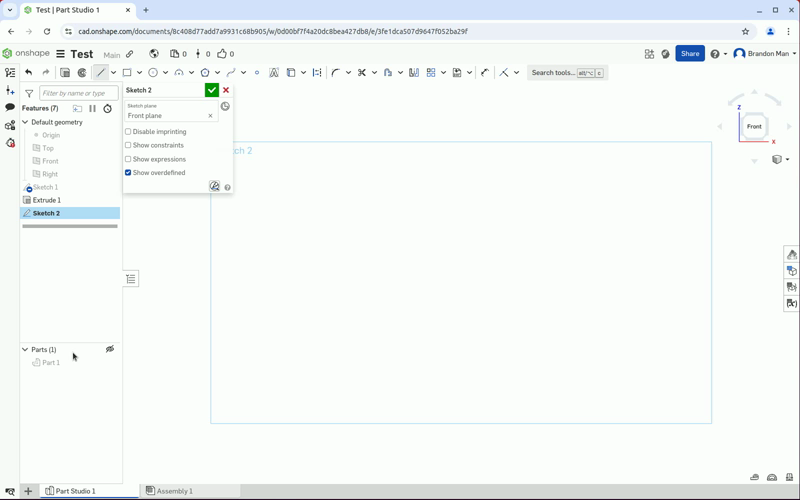
mouse_move(348, 282)
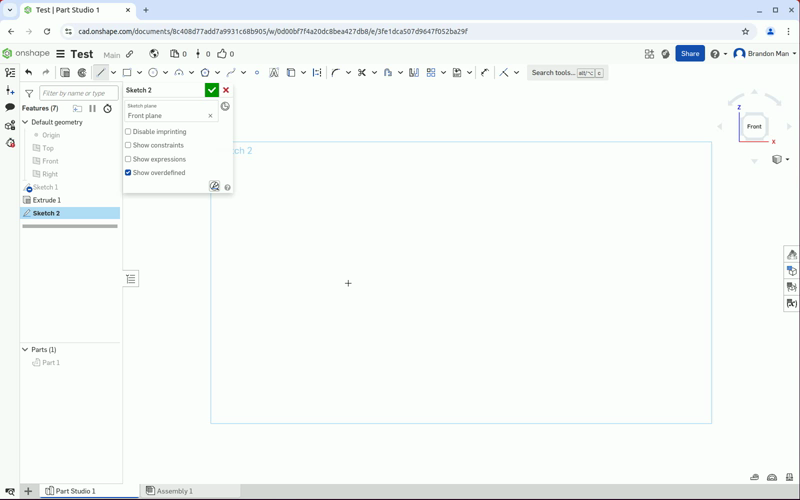
click(348, 282)
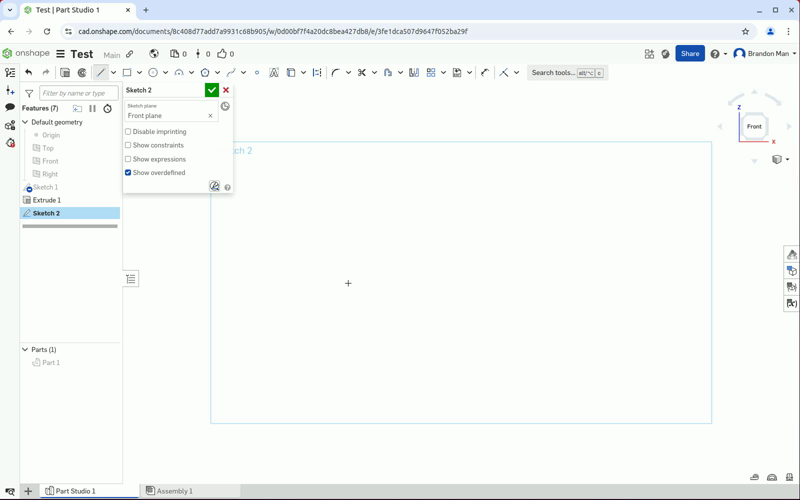
key_up(shift)
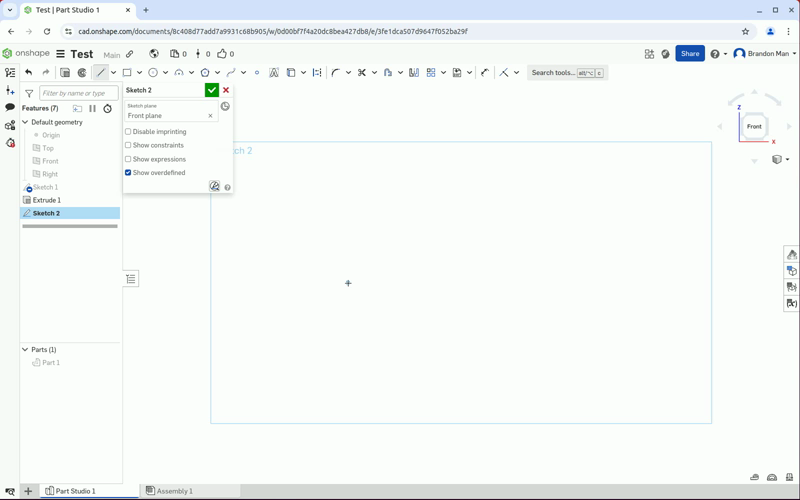
key_down(shift)
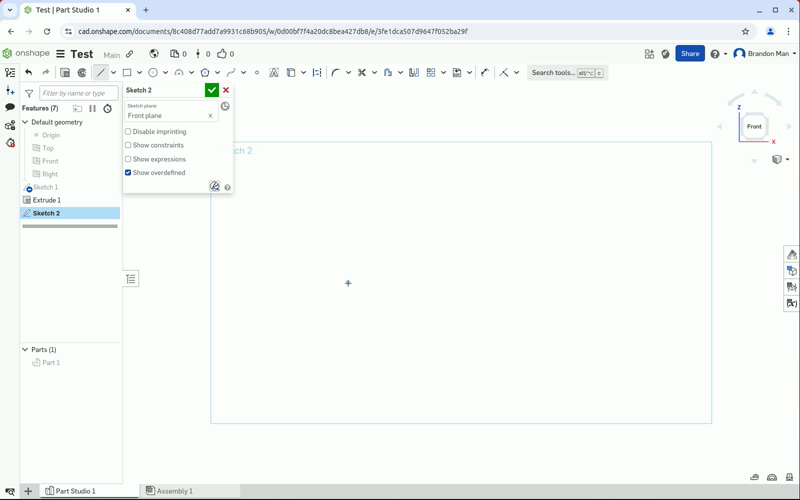
mouse_move(378, 282)
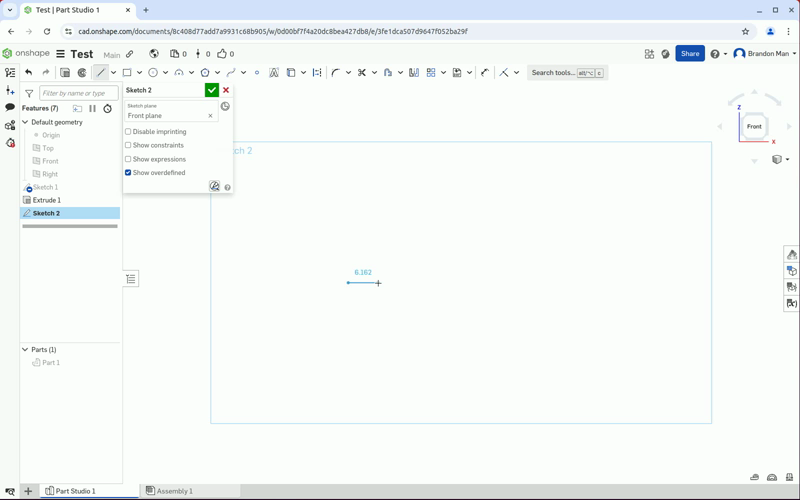
mouse_move(358, 300)
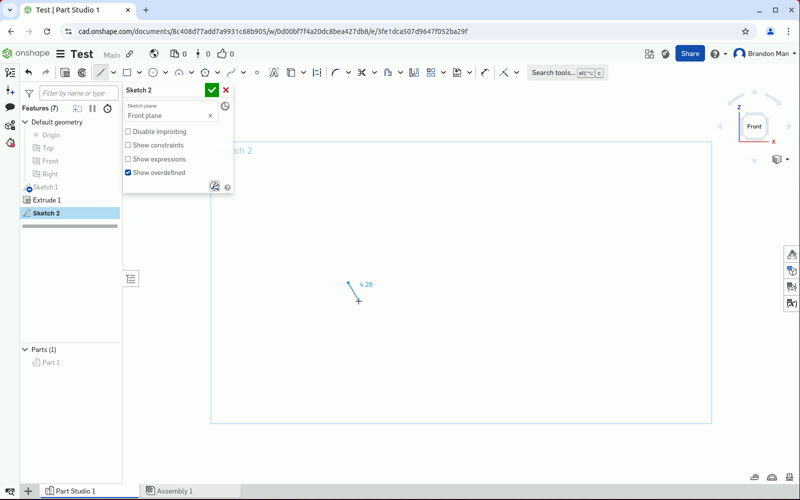
click(358, 300)
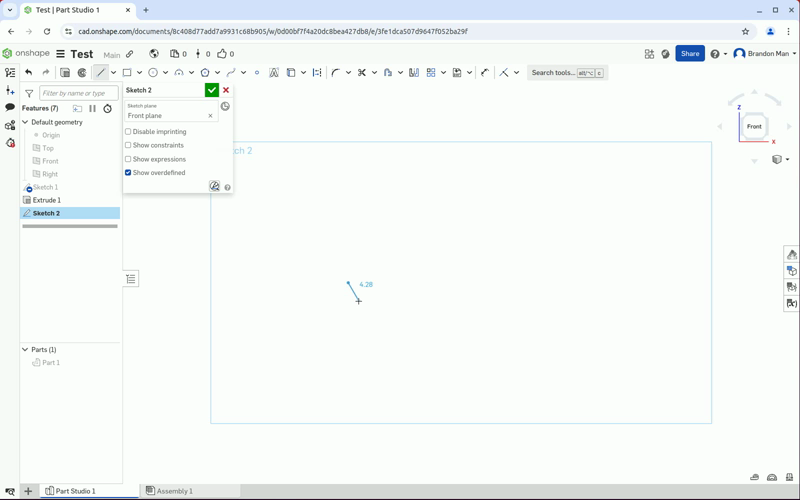
key_up(shift)
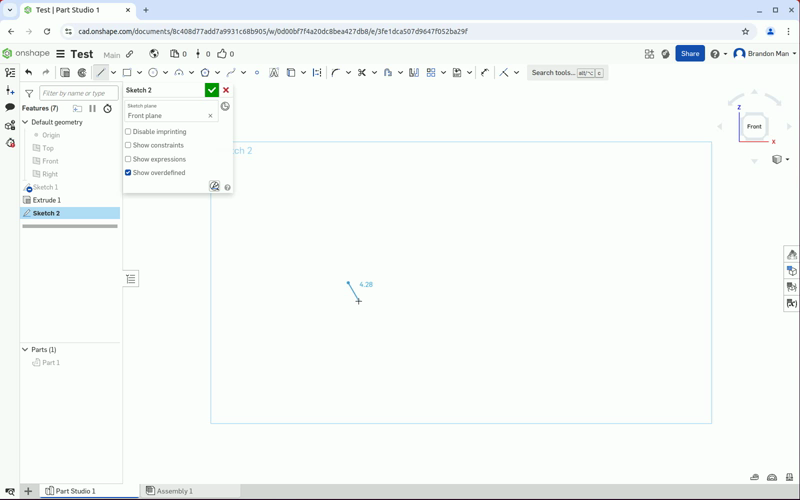
key_down(shift)
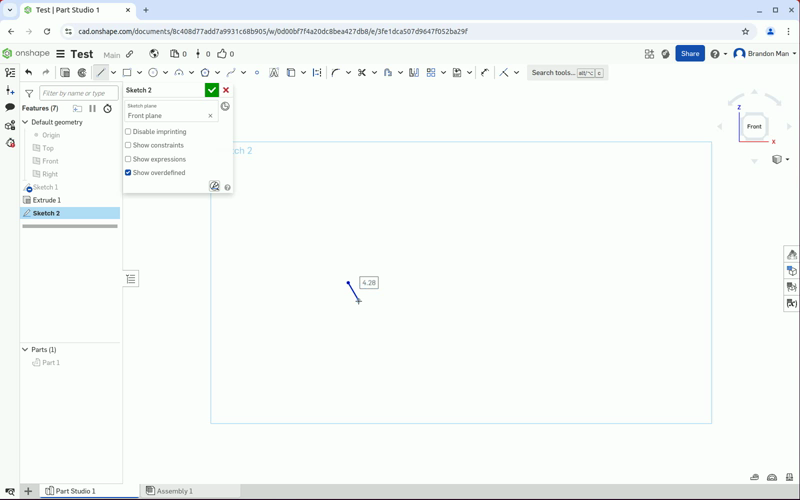
mouse_move(460, 300)
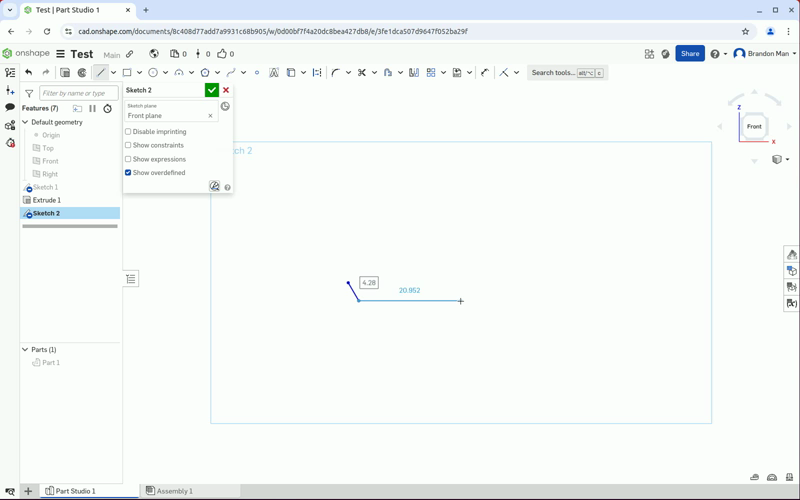
click(460, 300)
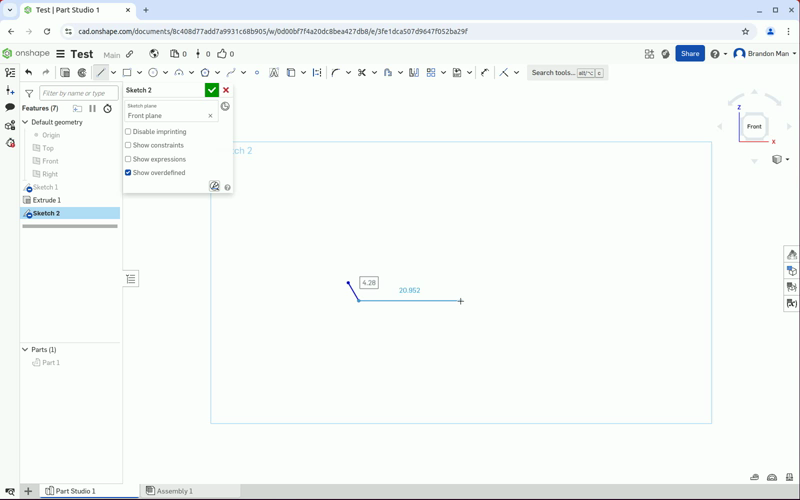
key_up(shift)
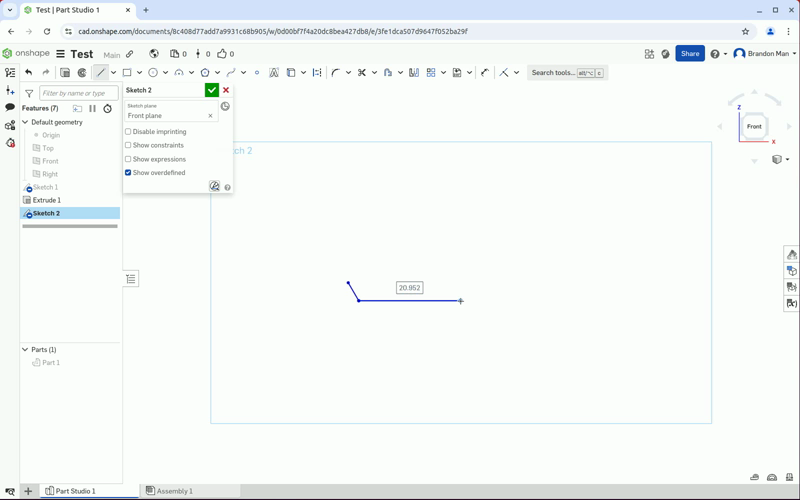
key_down(shift)
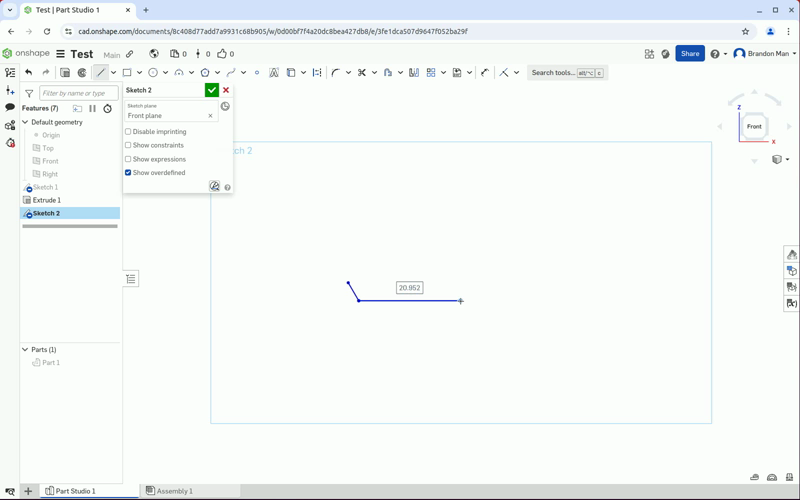
mouse_move(490, 300)
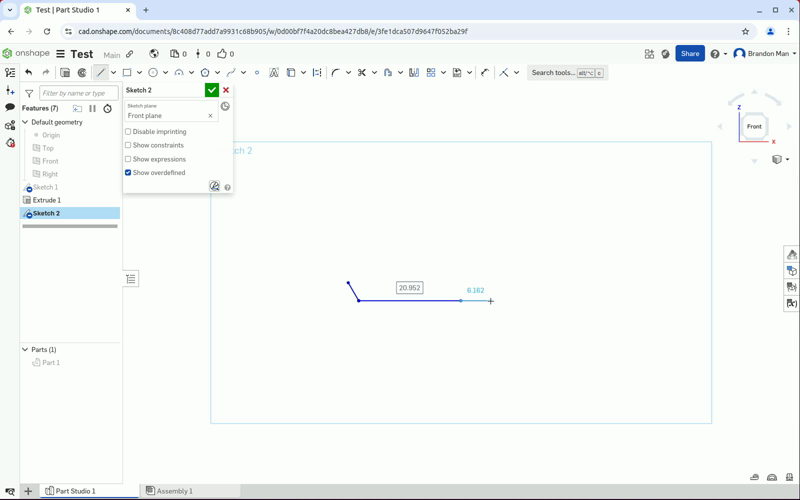
mouse_move(471, 282)
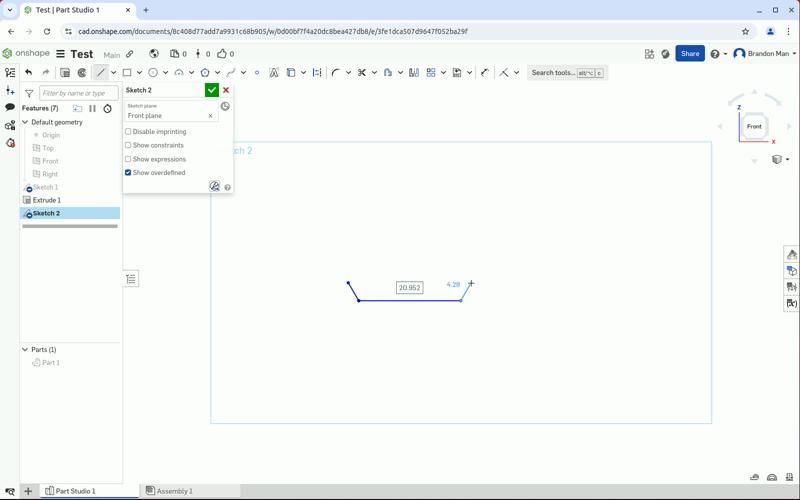
click(471, 282)
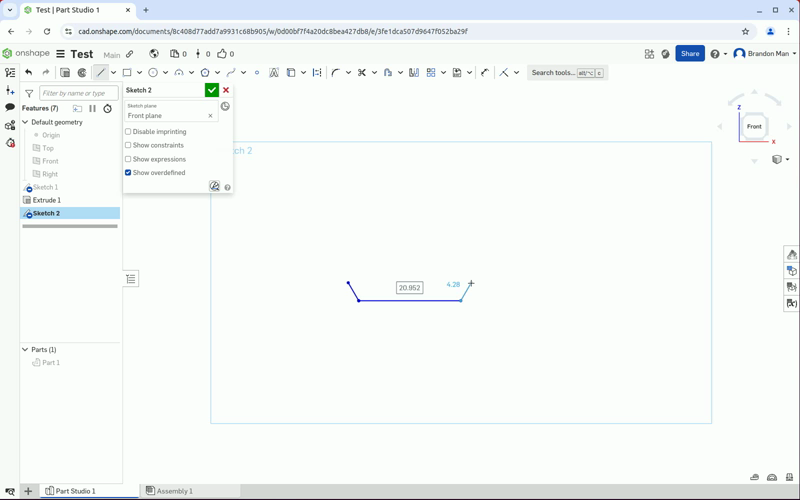
key_up(shift)
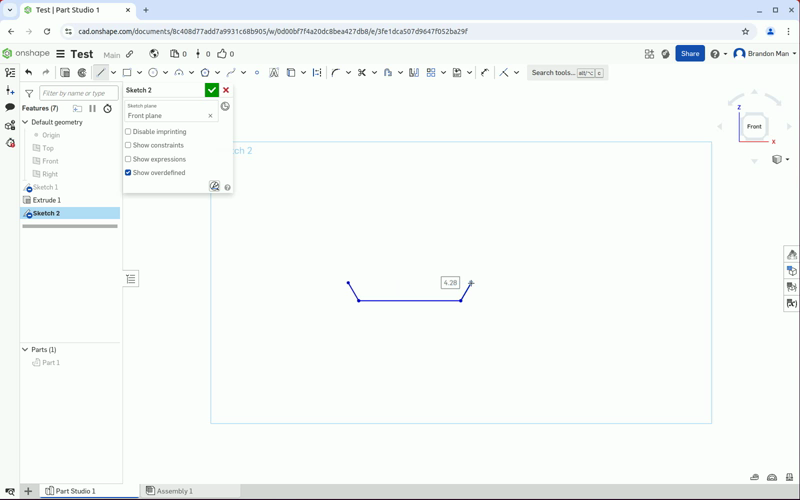
key_down(shift)
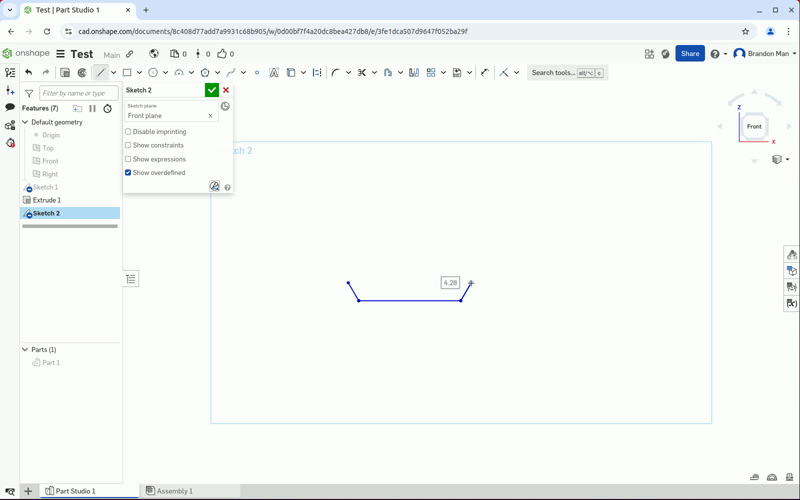
mouse_move(348, 282)
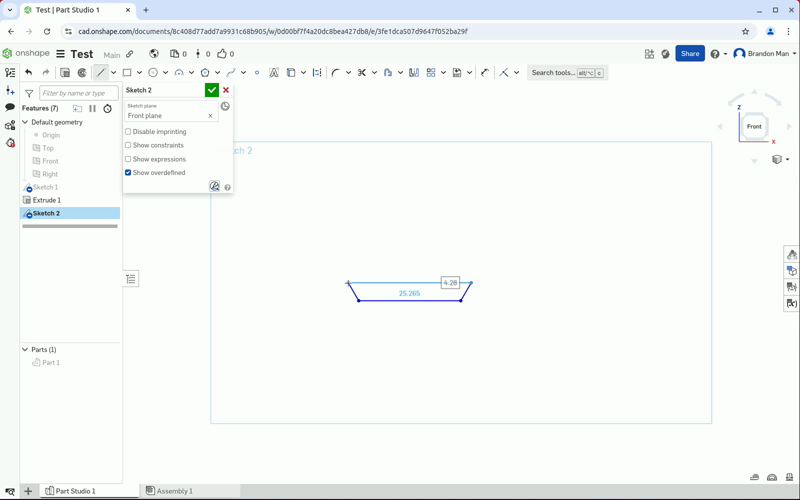
key_up(shift)
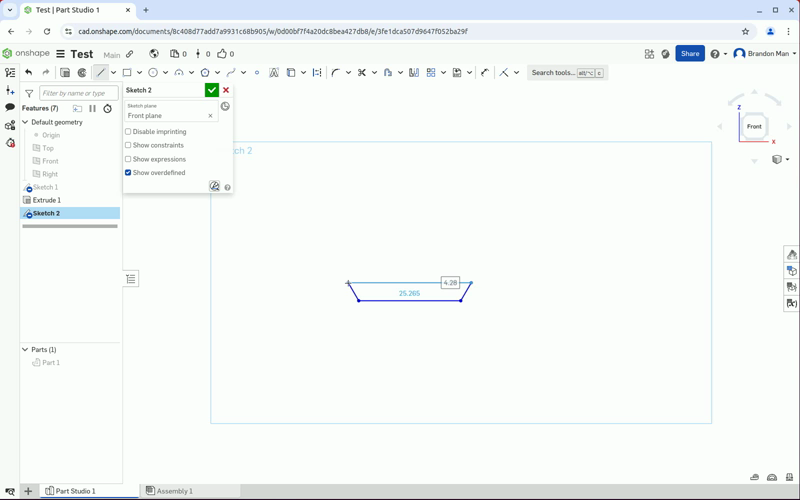
click(348, 282)
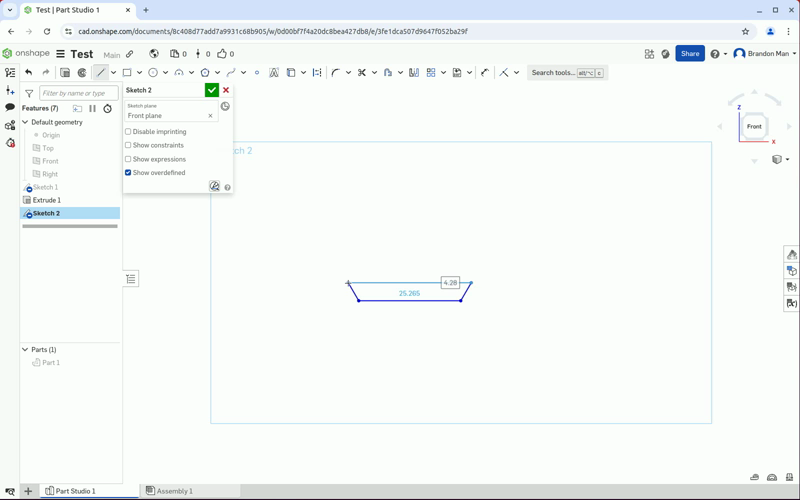
key(esc)
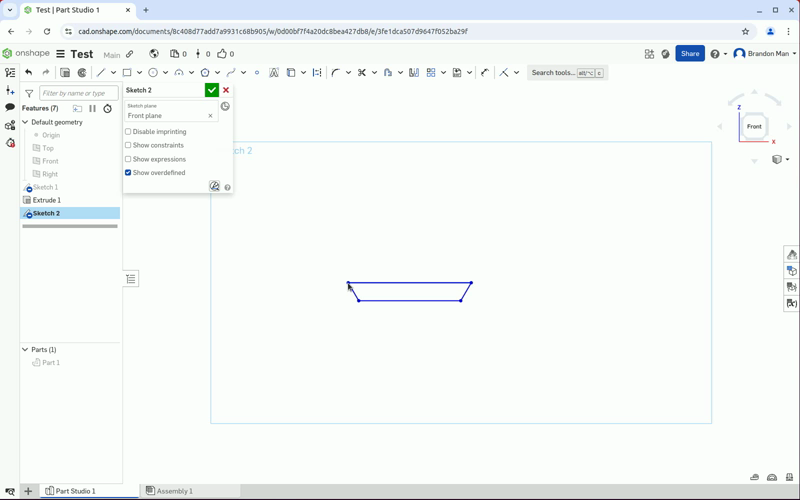
mouse_move(386, 286)
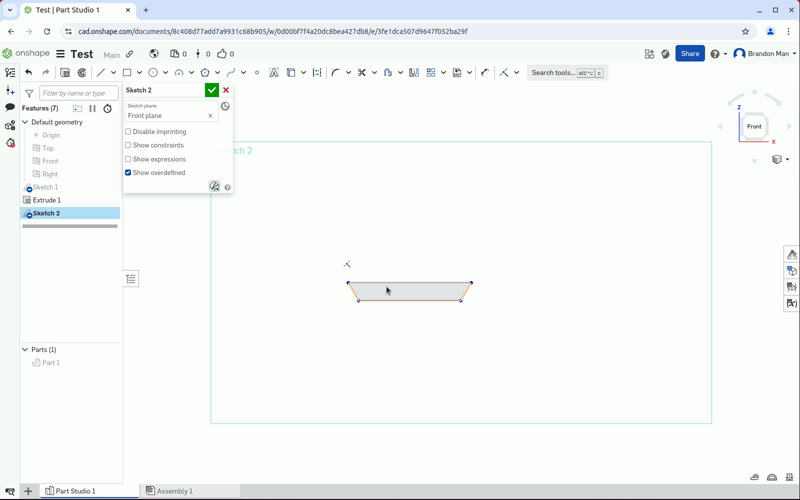
click(386, 286)
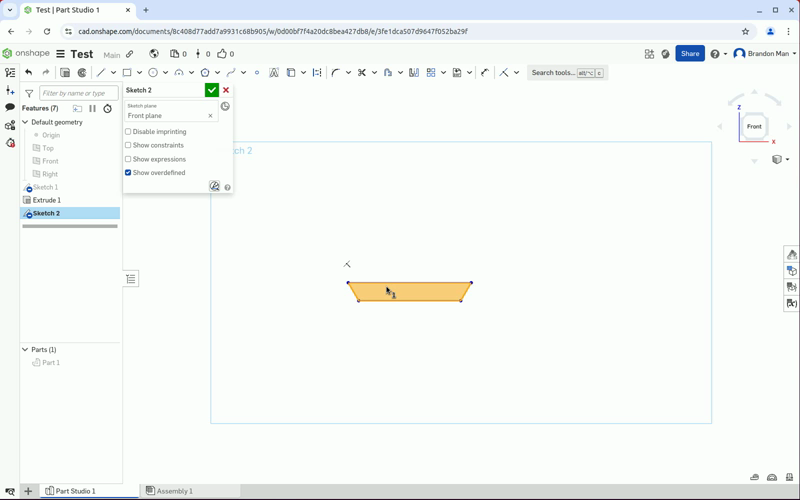
mouse_move(73, 352)
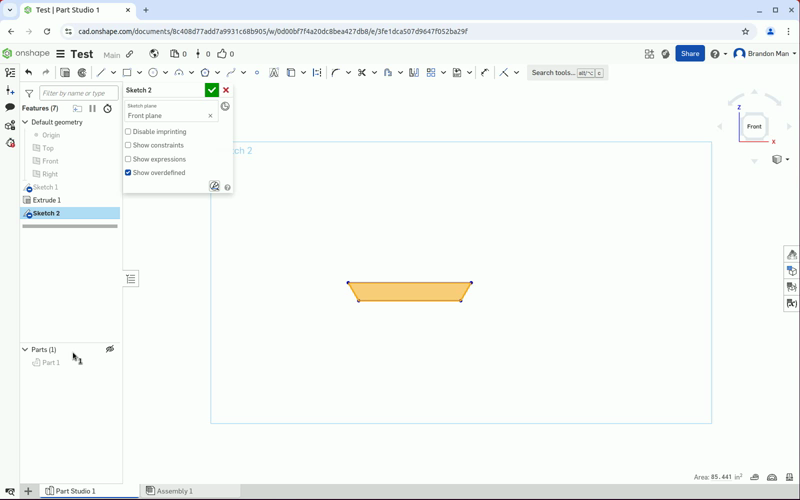
key(shift+y)
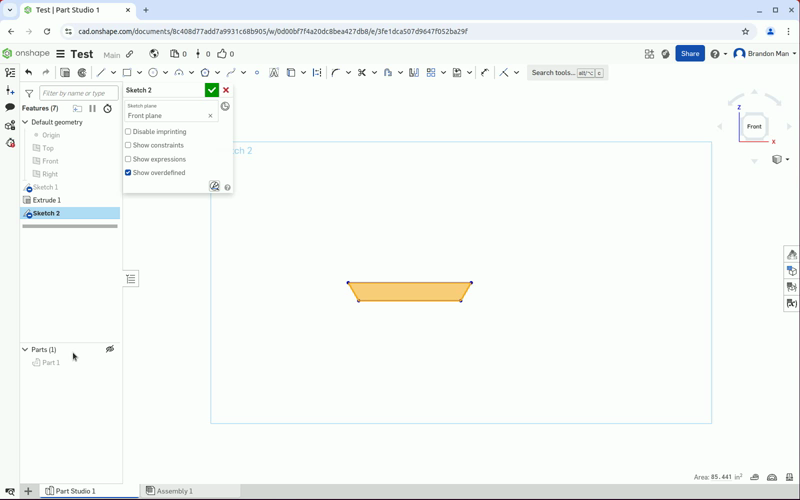
key(shift+e)
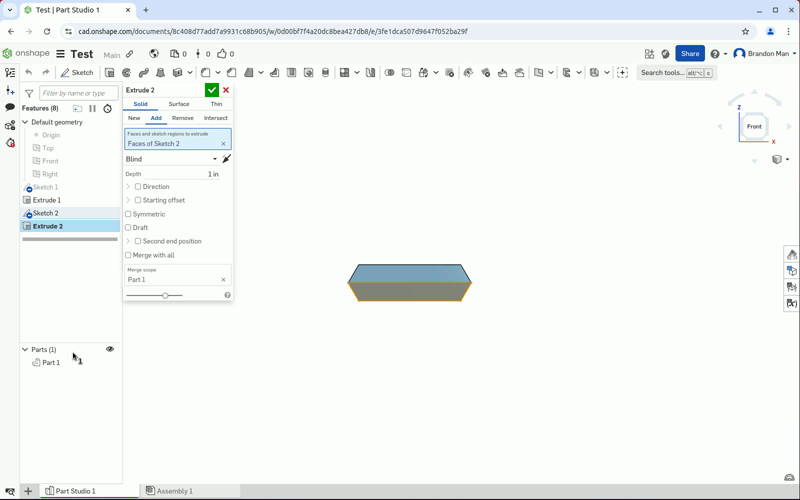
mouse_move(143, 106)
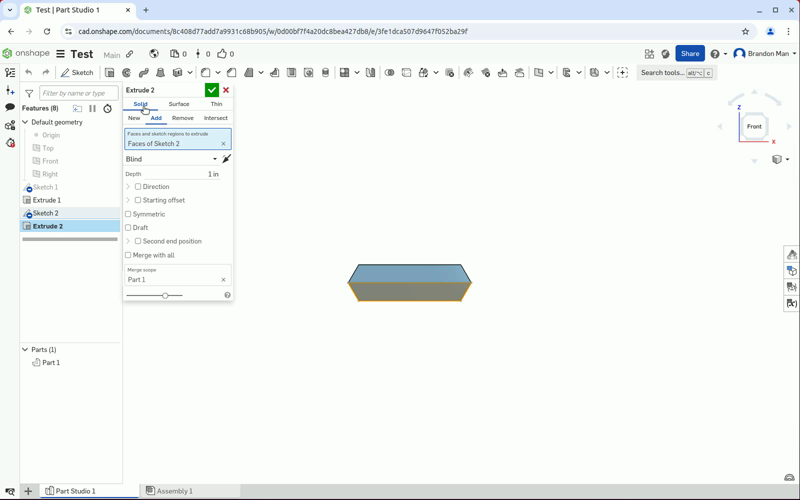
click(143, 106)
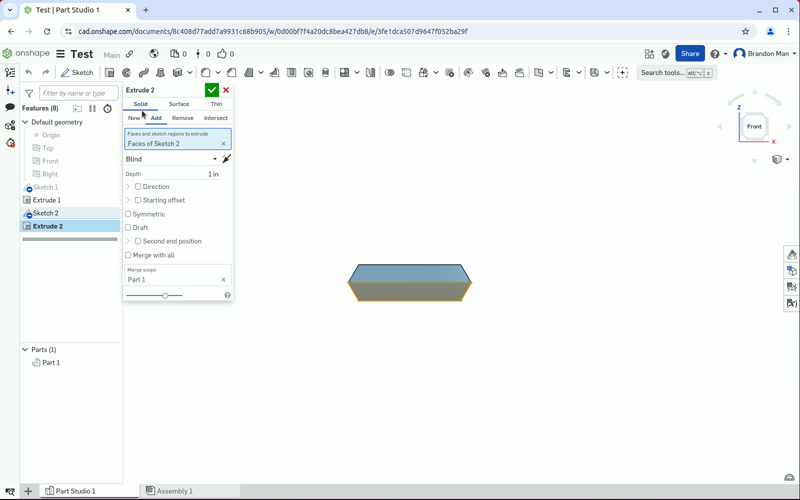
mouse_move(137, 120)
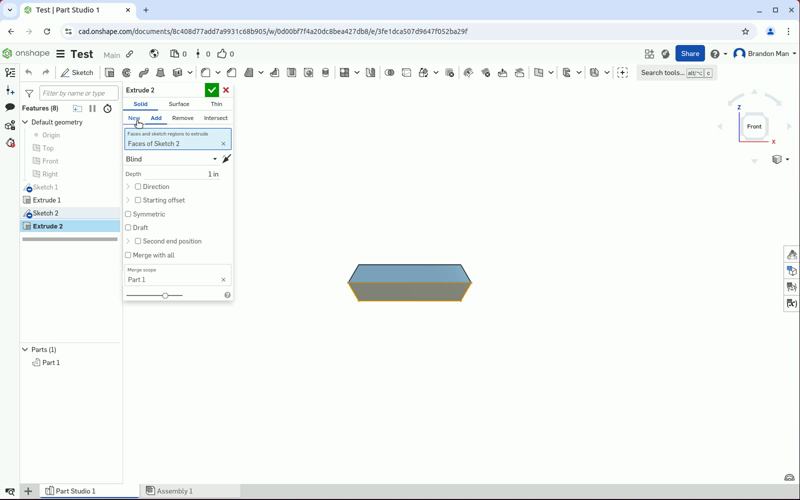
click(137, 120)
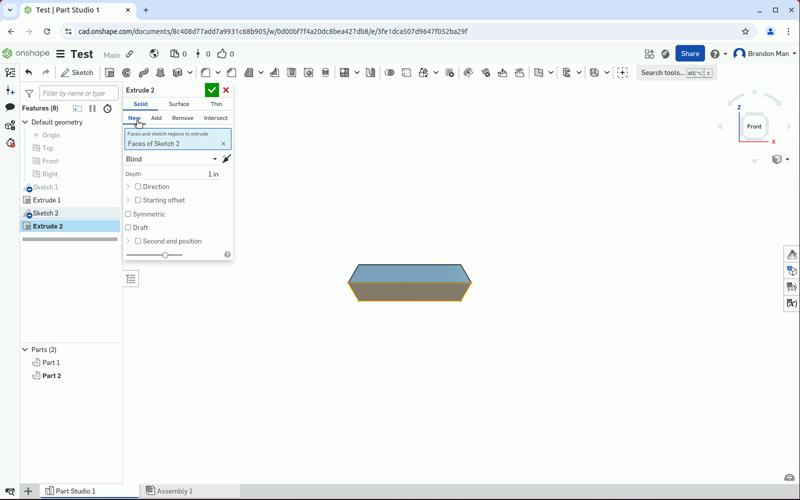
key(tab, 4)
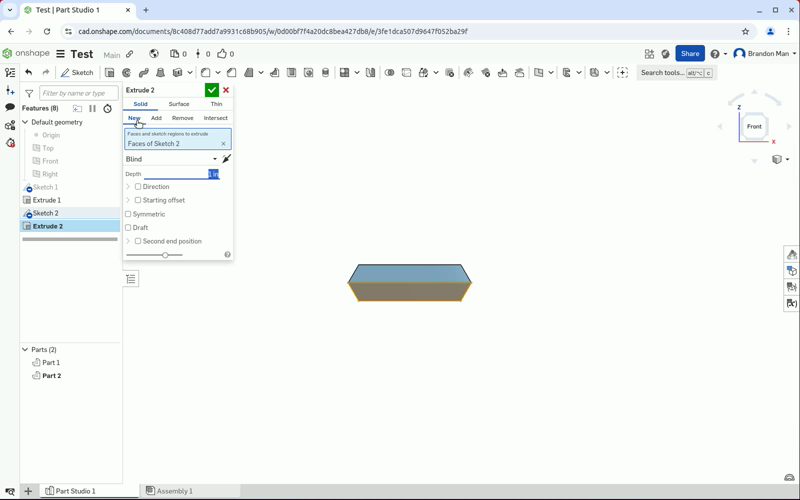
text(4.333)
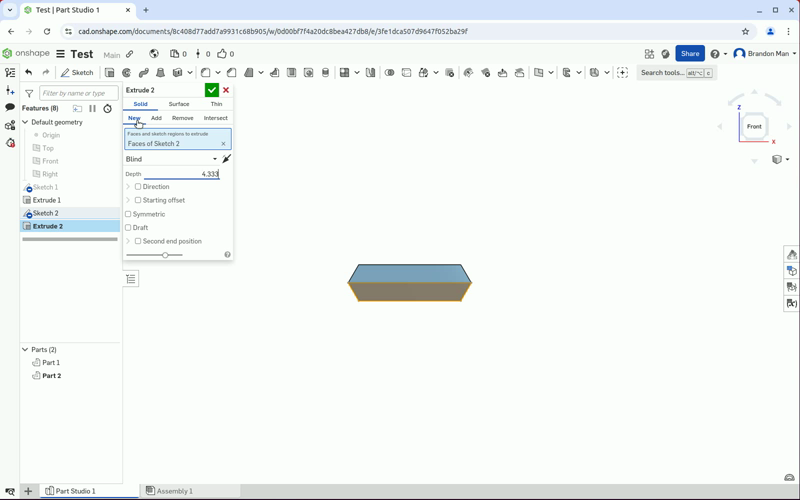
key(enter)
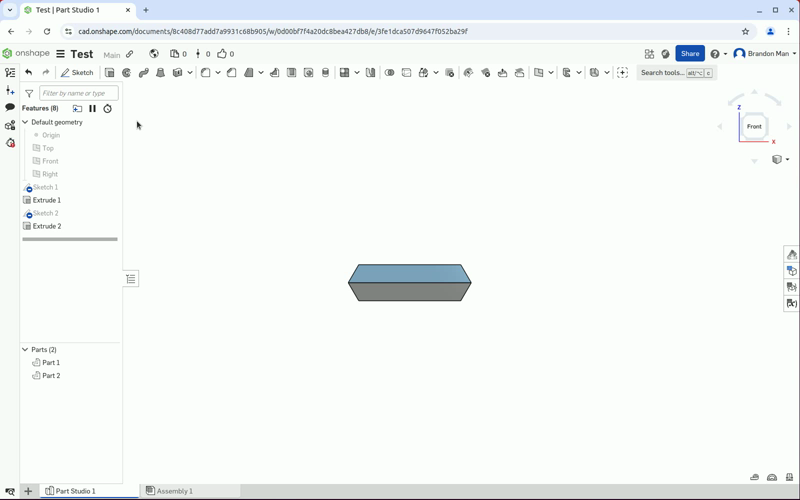
key(shift+h)
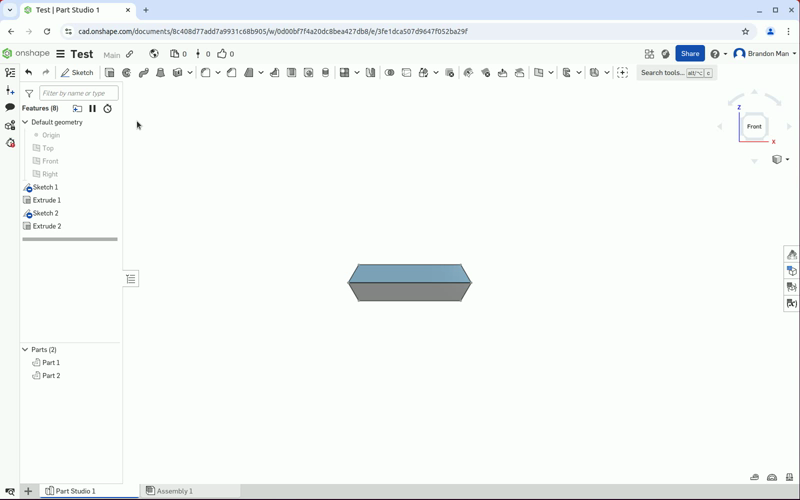
key(shift+h)
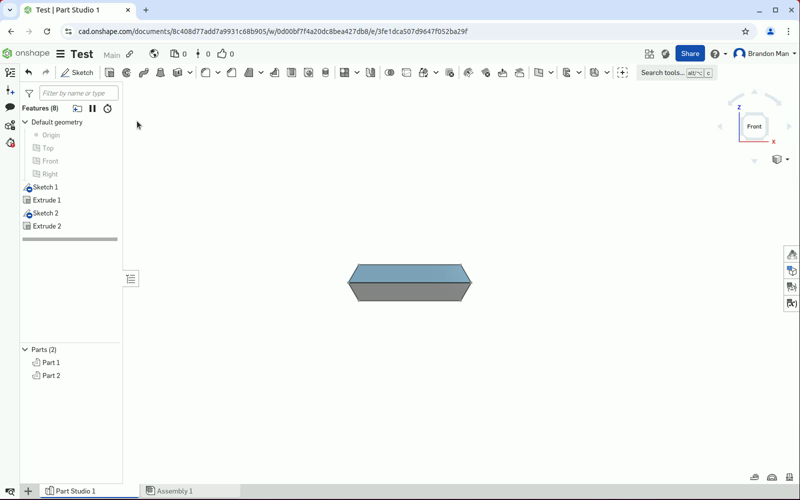
key(shift+7)
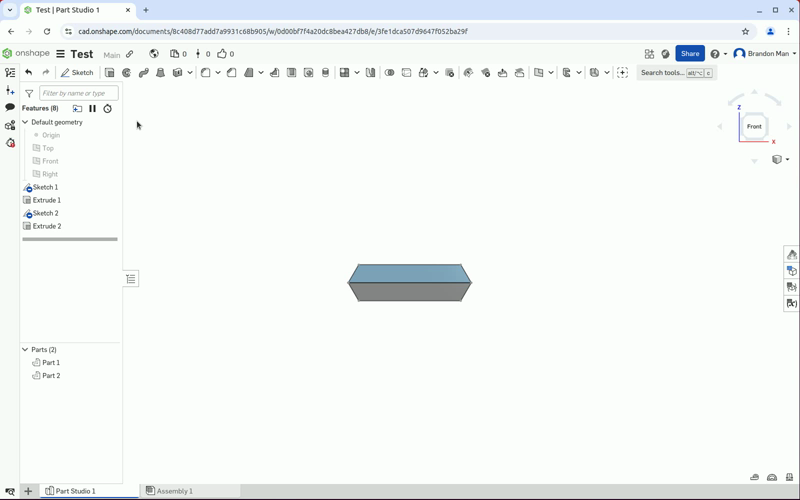
key(left, 2)
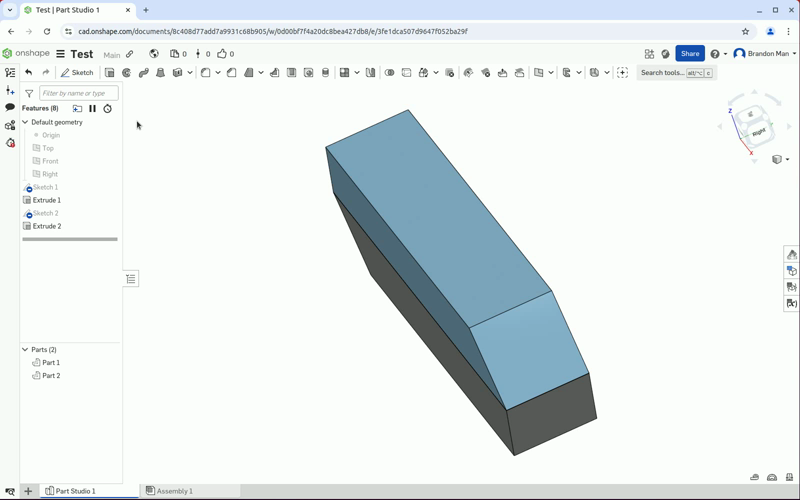
key(down, 2)
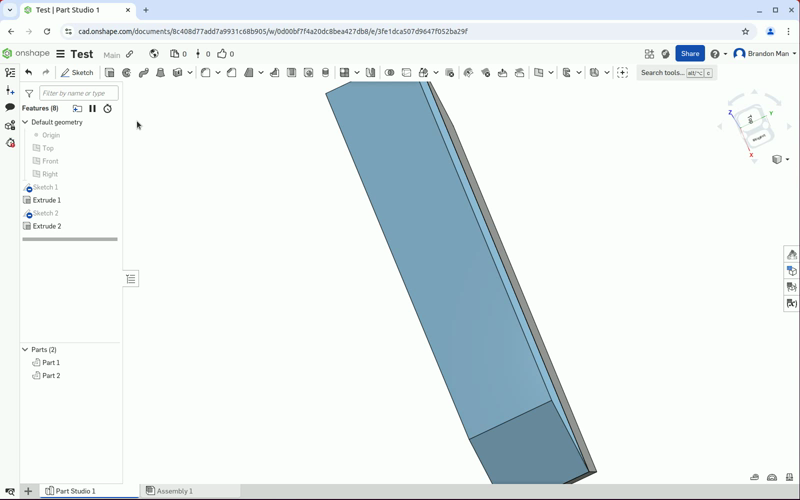
key(up, 2)
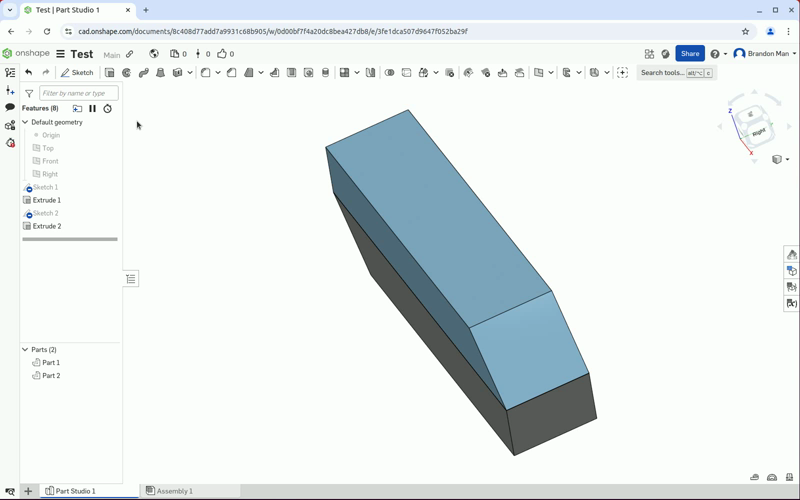
key(right, 2)
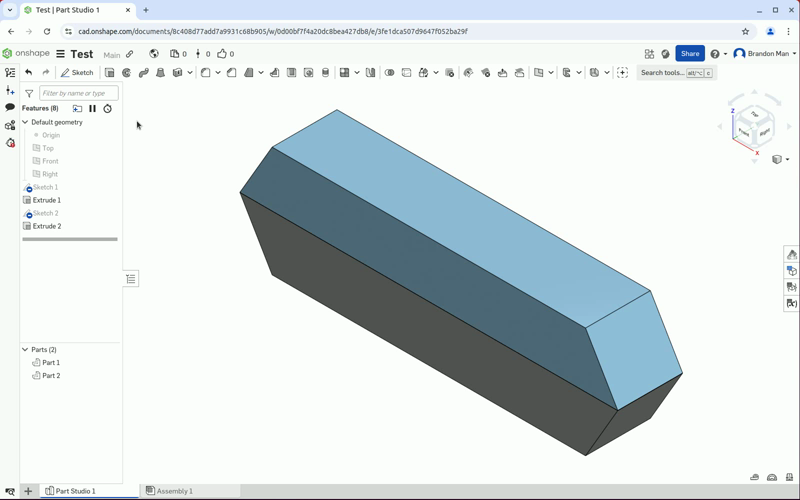
mouse_move(73, 189)
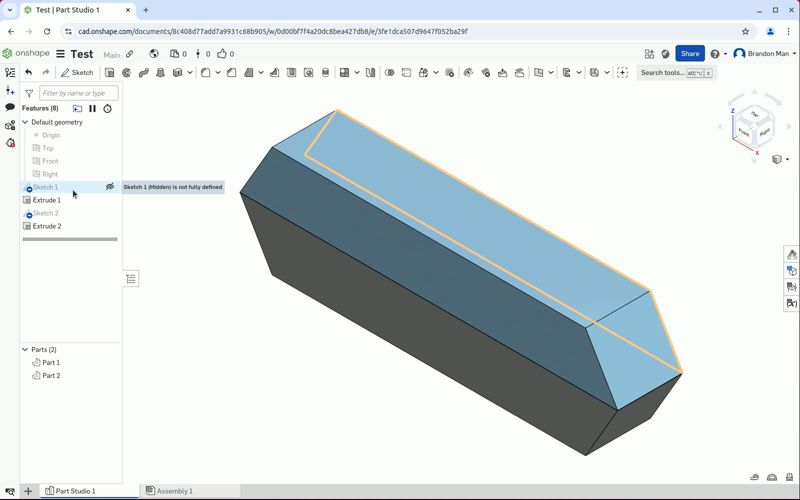
click(73, 189)